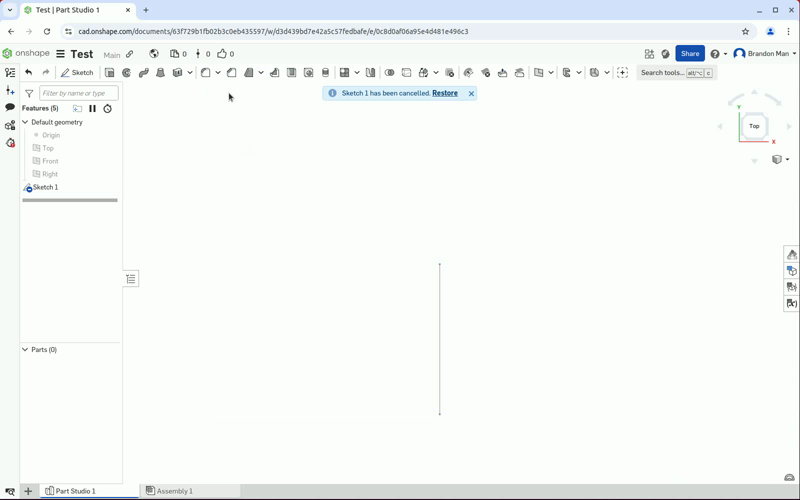
key(shift+h)
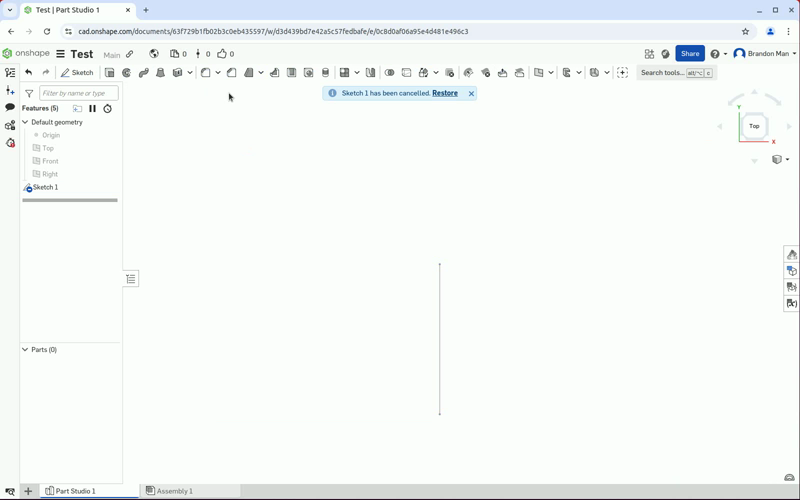
key(shift+s)
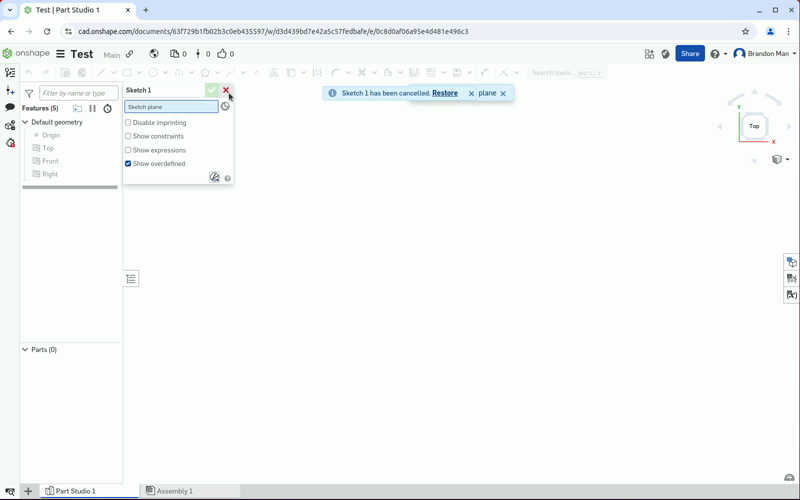
mouse_move(73, 150)
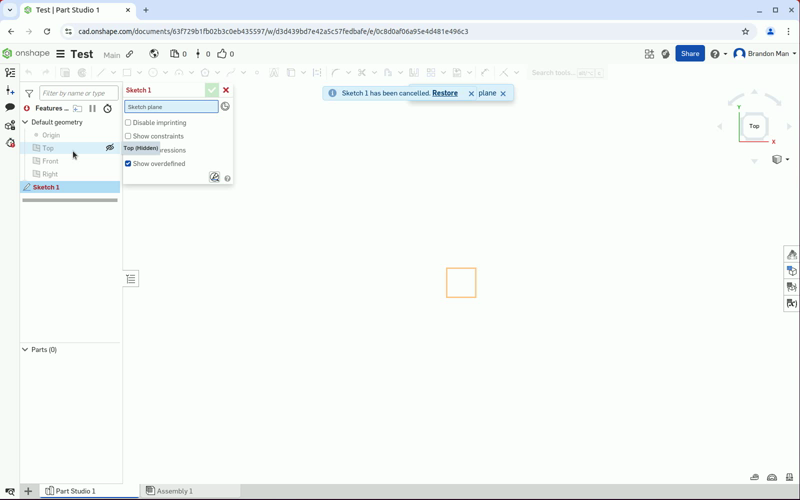
click(73, 150)
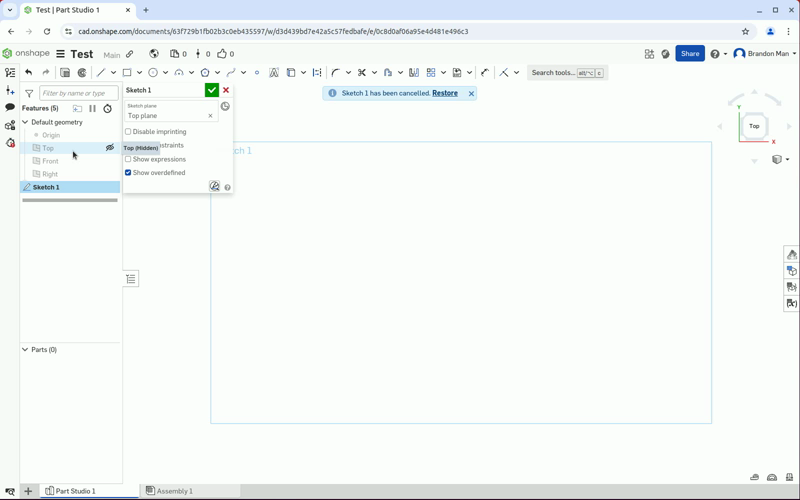
mouse_move(73, 352)
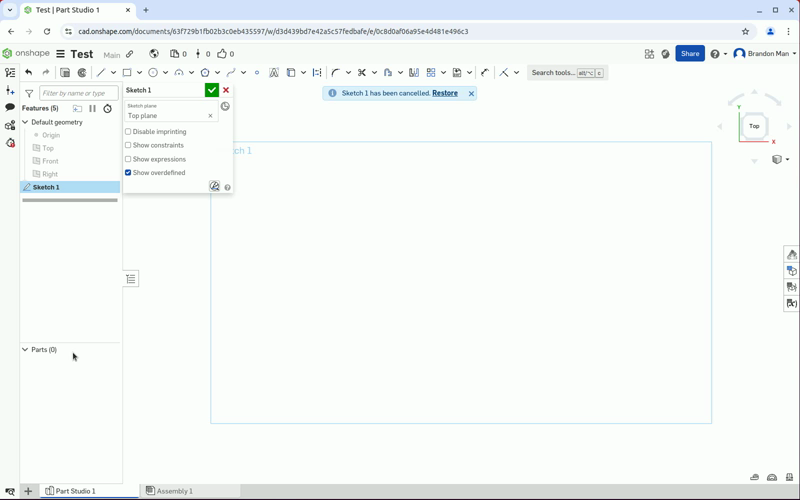
key(y)
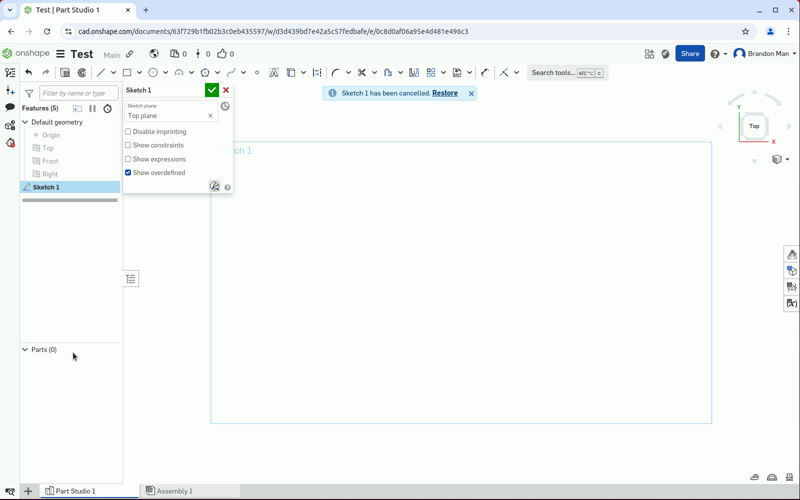
key(c)
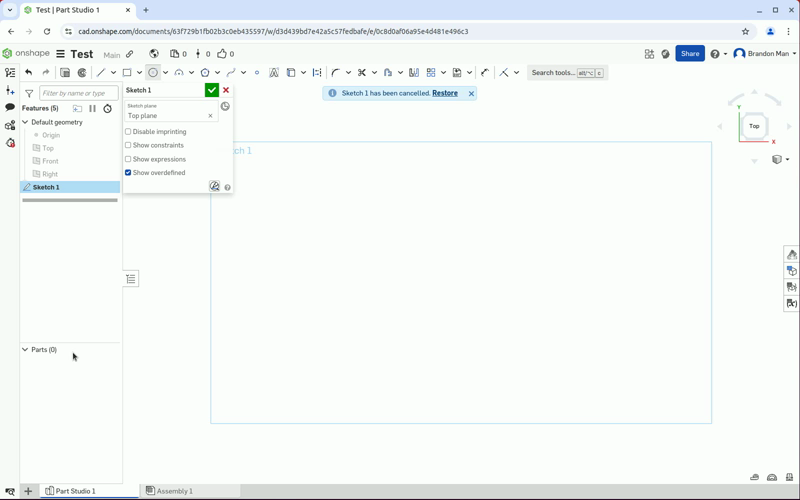
key_down(shift)
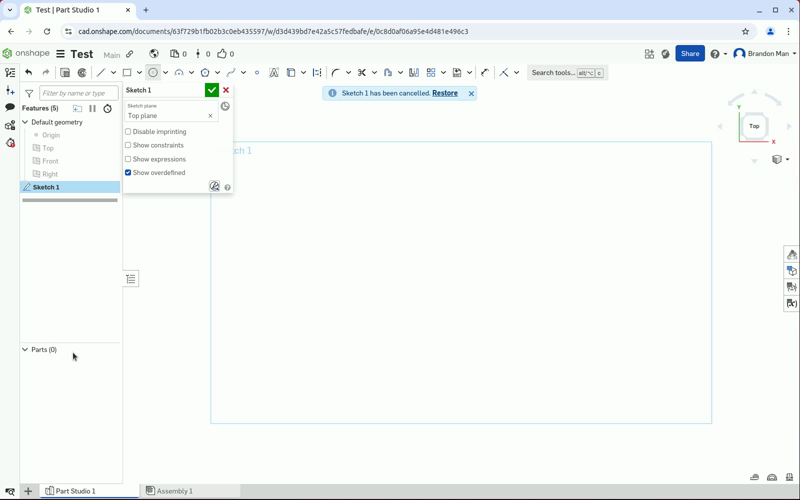
mouse_move(460, 282)
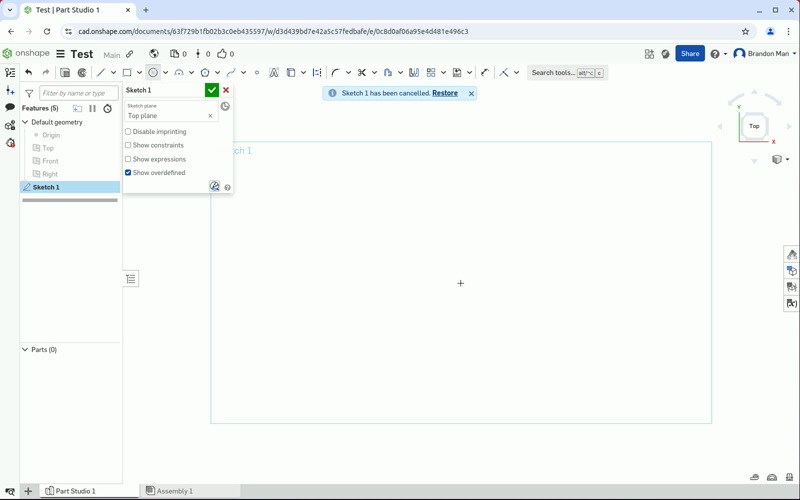
click(460, 282)
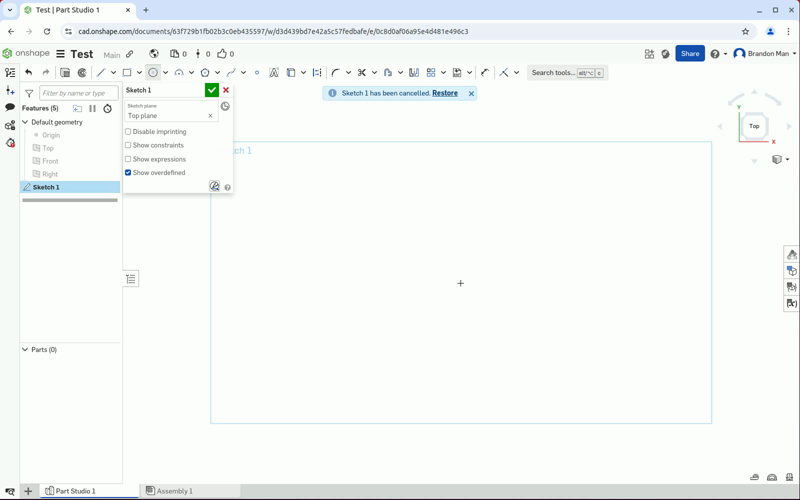
key_up(shift)
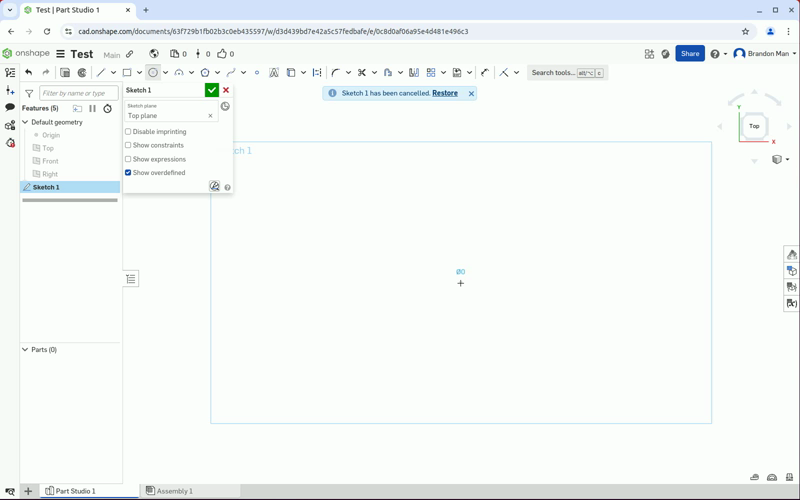
mouse_move(517, 282)
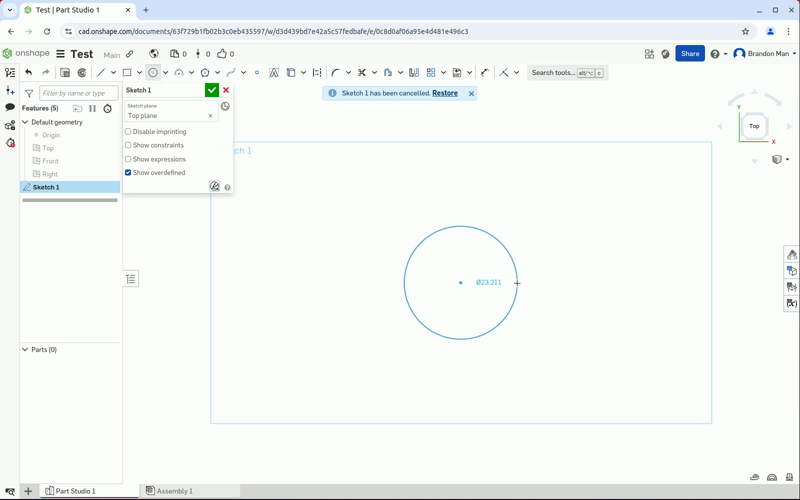
click(517, 282)
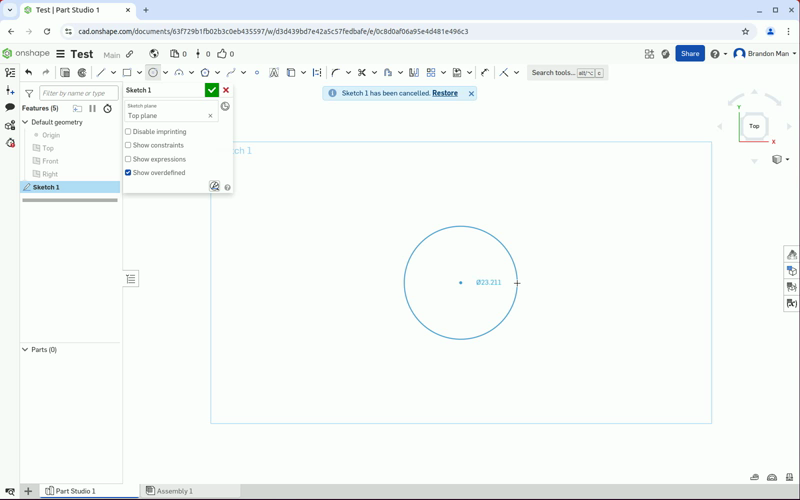
key(esc)
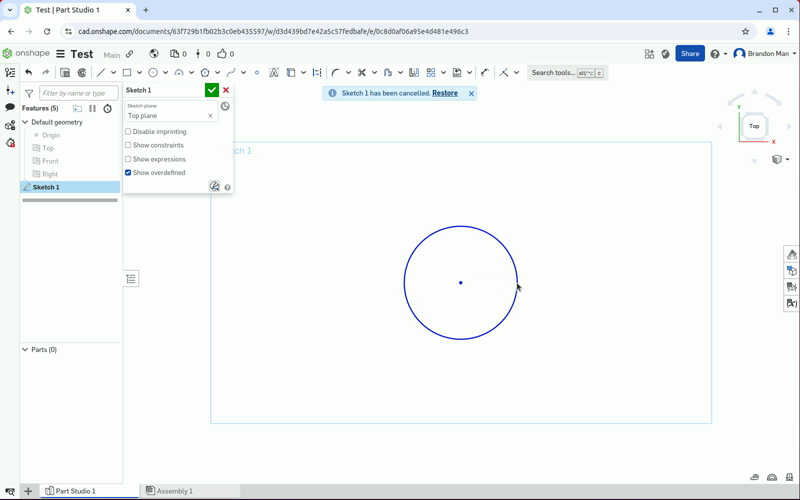
mouse_move(448, 275)
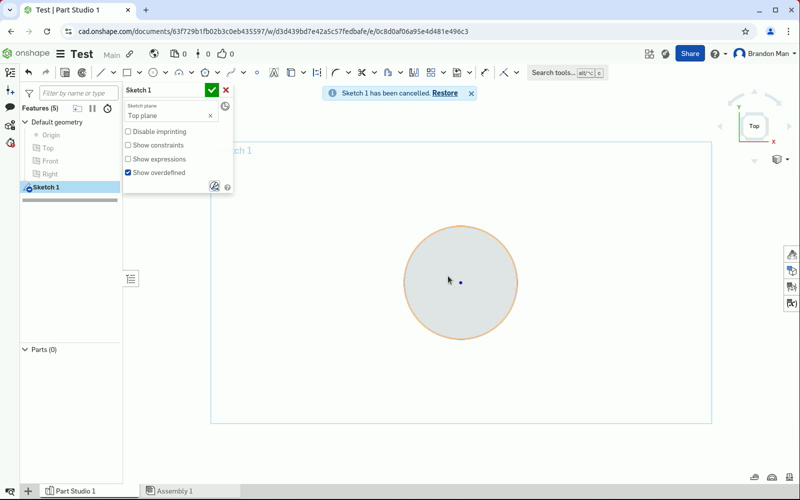
click(448, 275)
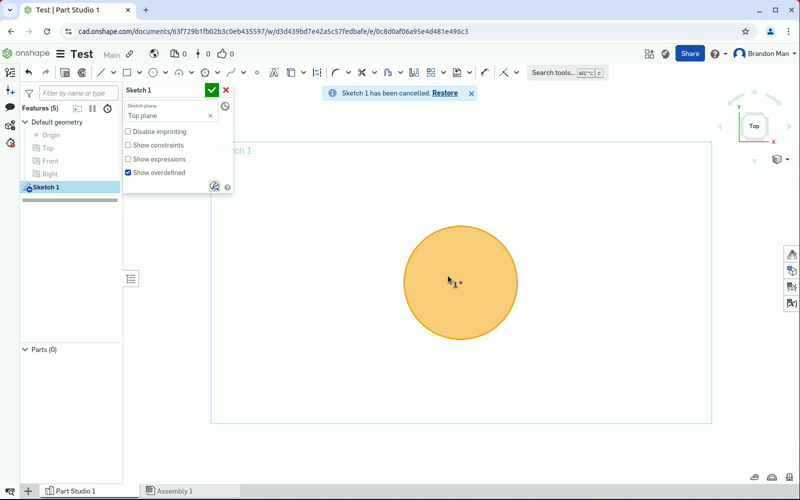
mouse_move(73, 352)
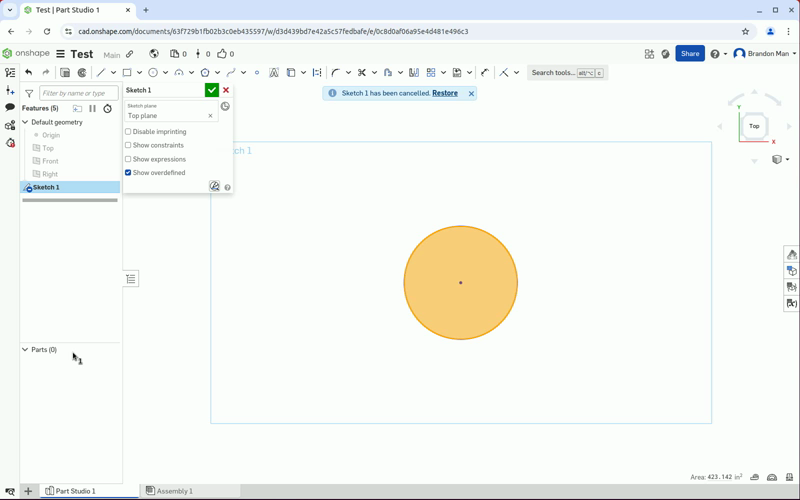
key(shift+y)
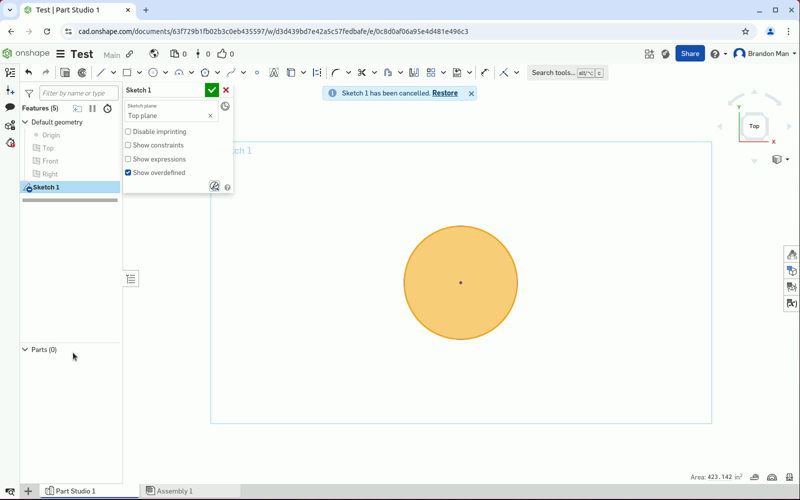
key(shift+e)
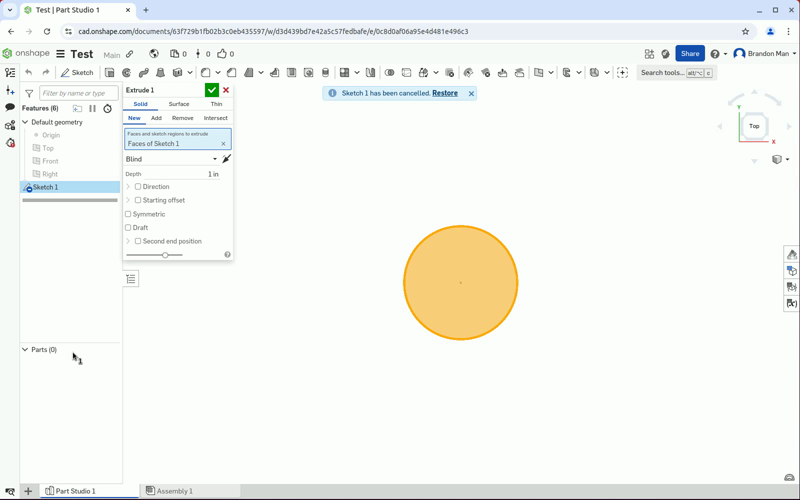
mouse_move(143, 106)
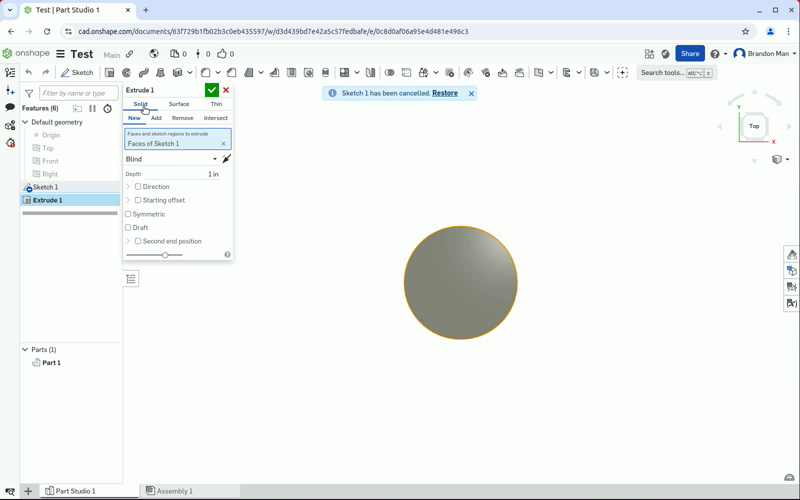
click(143, 106)
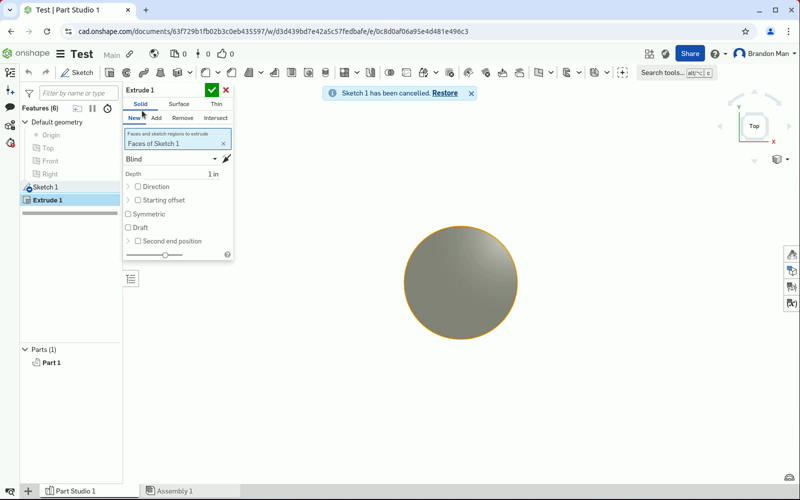
mouse_move(137, 120)
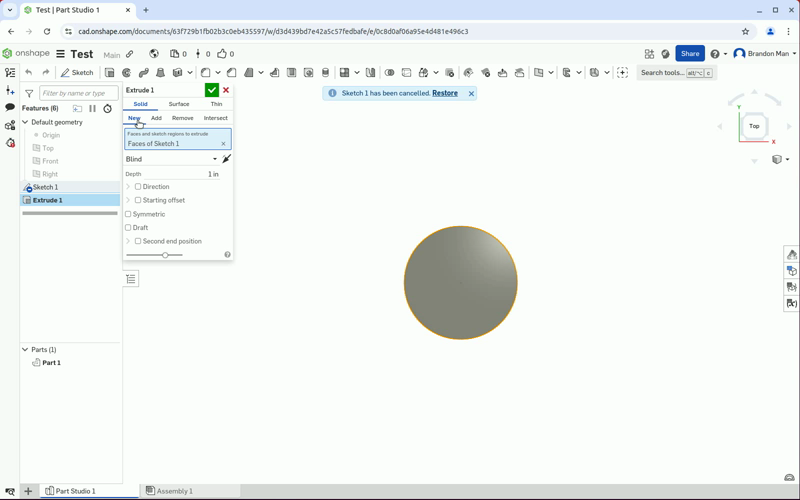
click(137, 120)
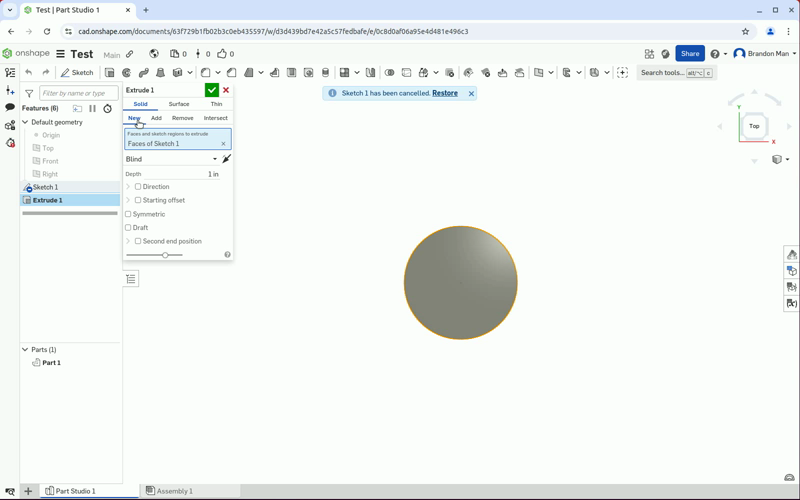
key(tab, 4)
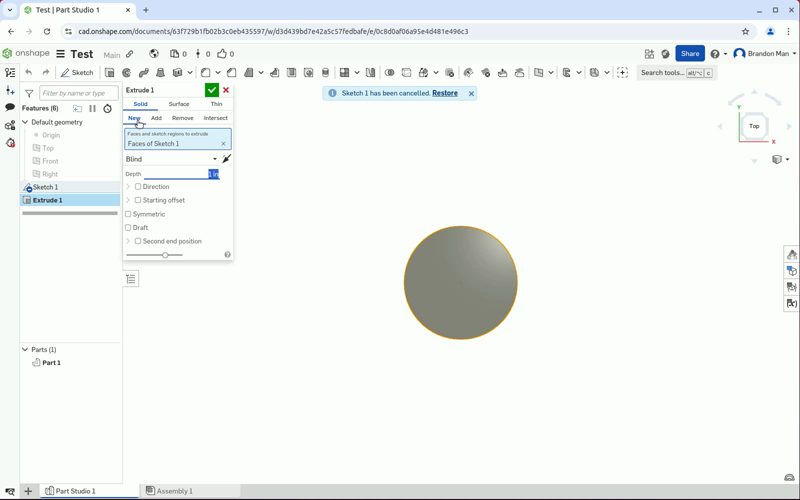
text(0.722)
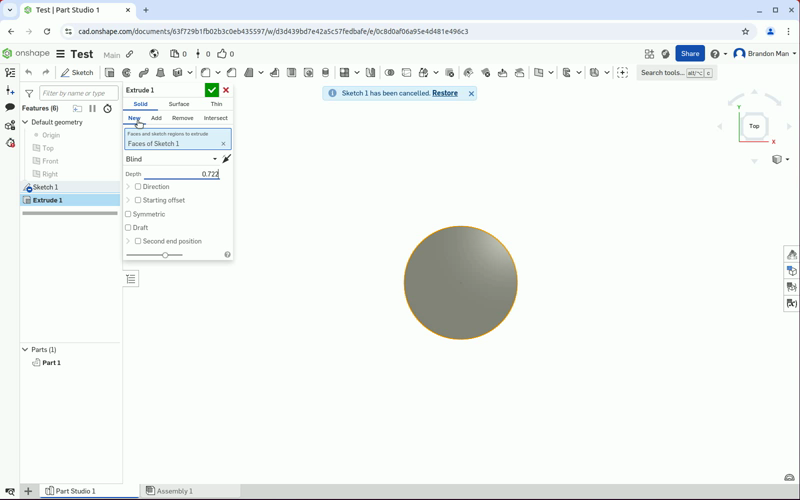
key(enter)
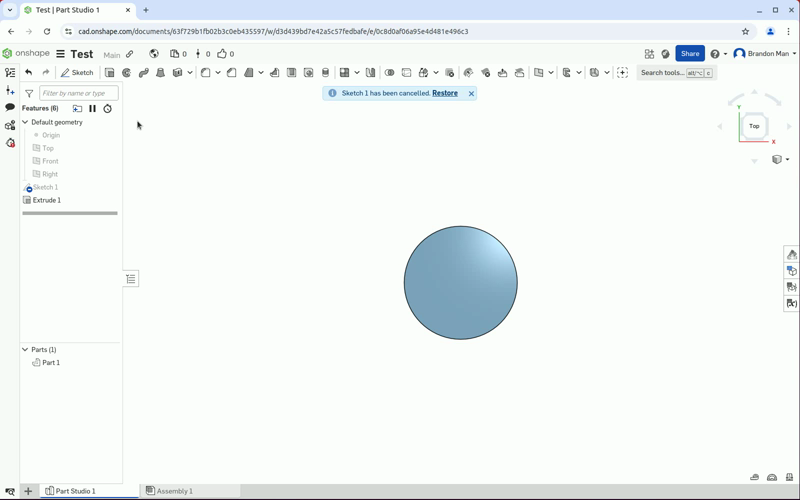
key(shift+h)
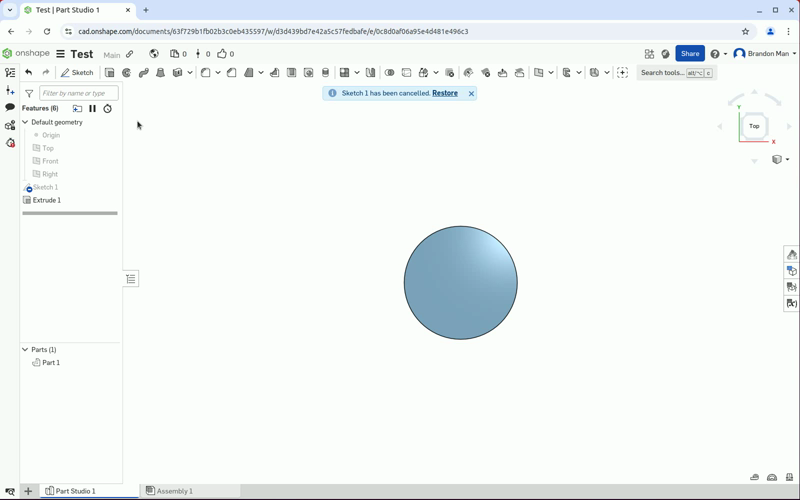
key(shift+h)
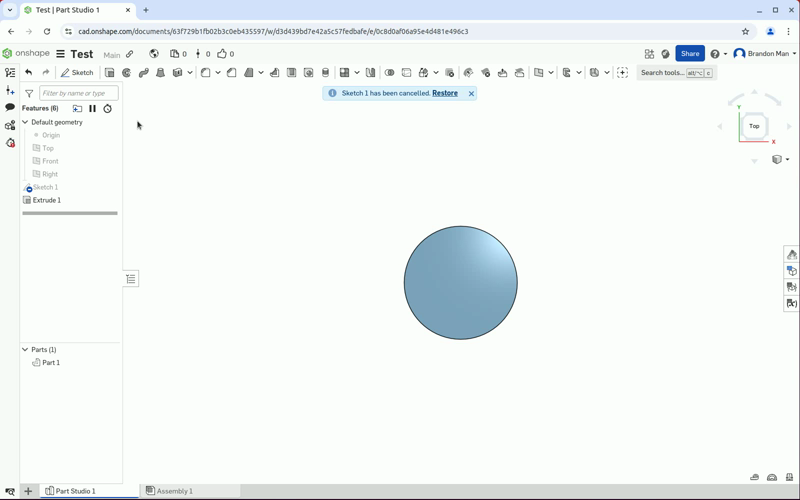
mouse_move(73, 189)
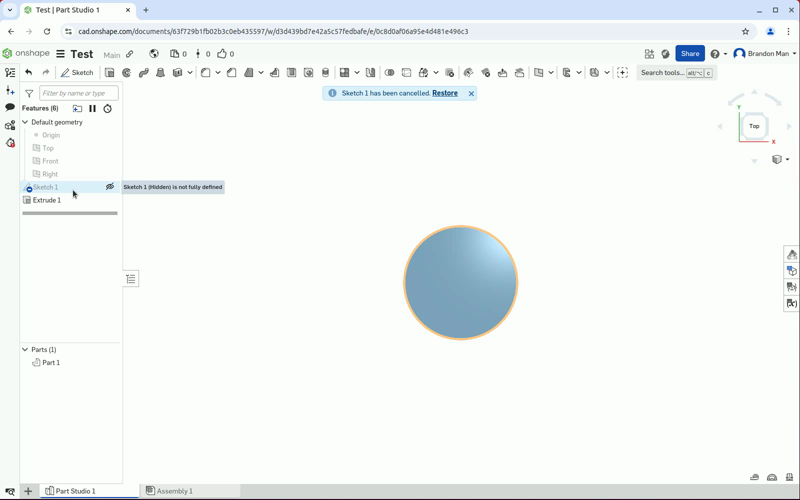
click(73, 189)
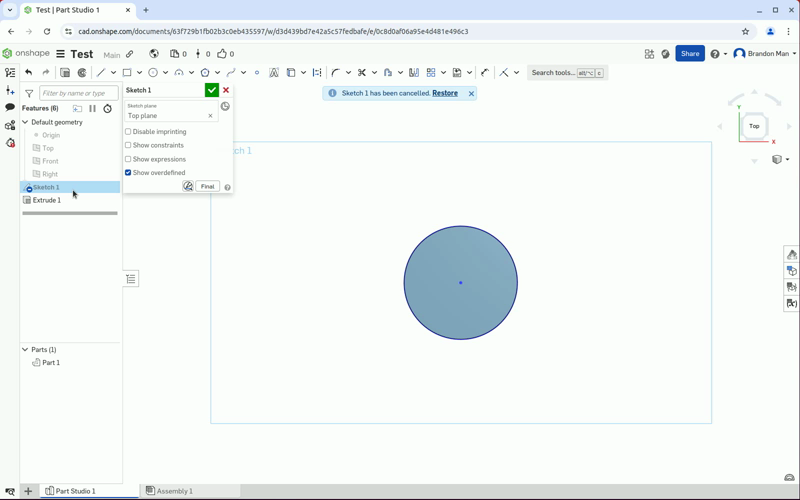
mouse_move(229, 92)
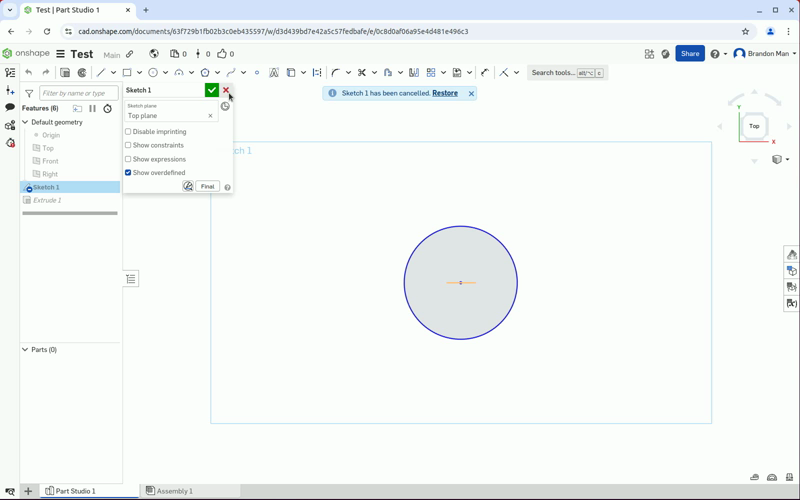
click(229, 92)
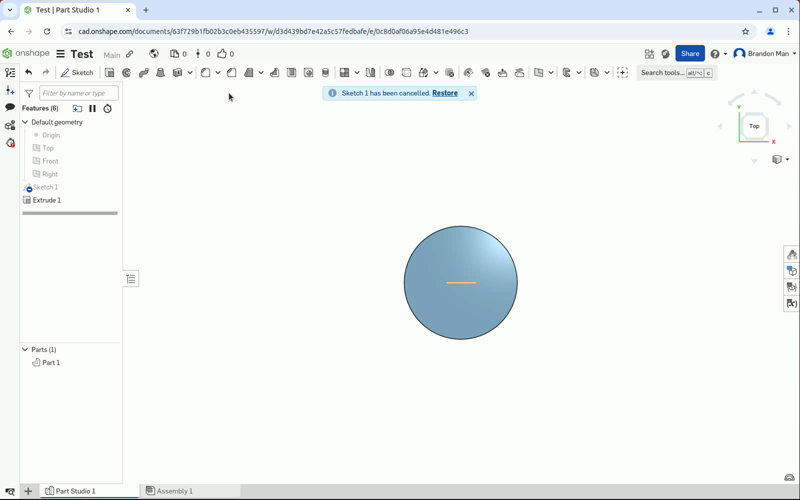
mouse_move(541, 75)
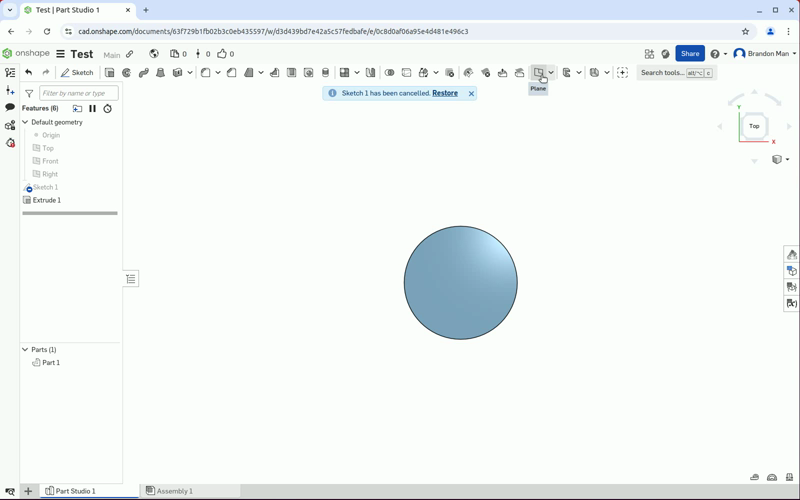
click(541, 75)
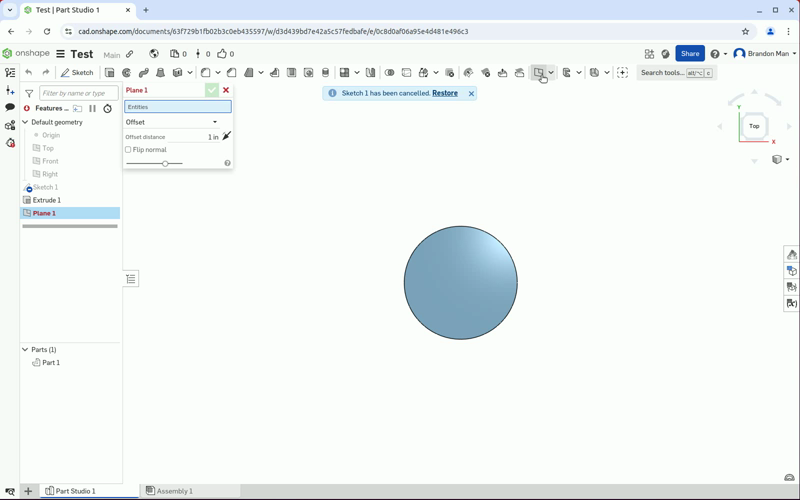
mouse_move(73, 150)
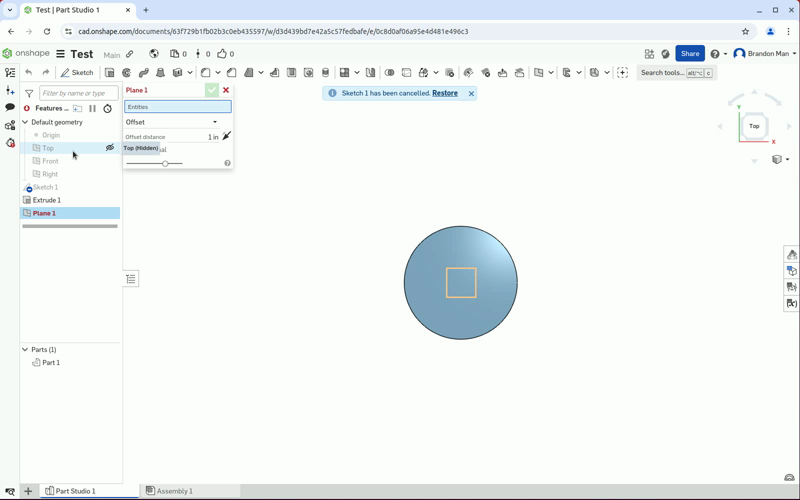
click(73, 150)
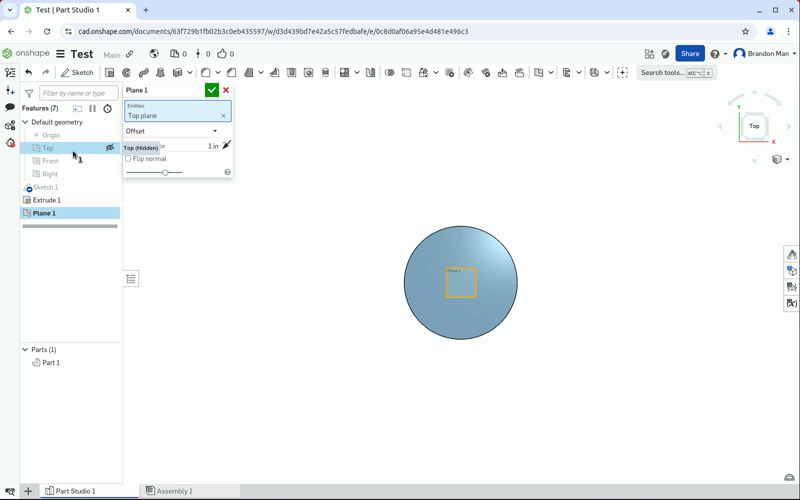
key(tab, 2)
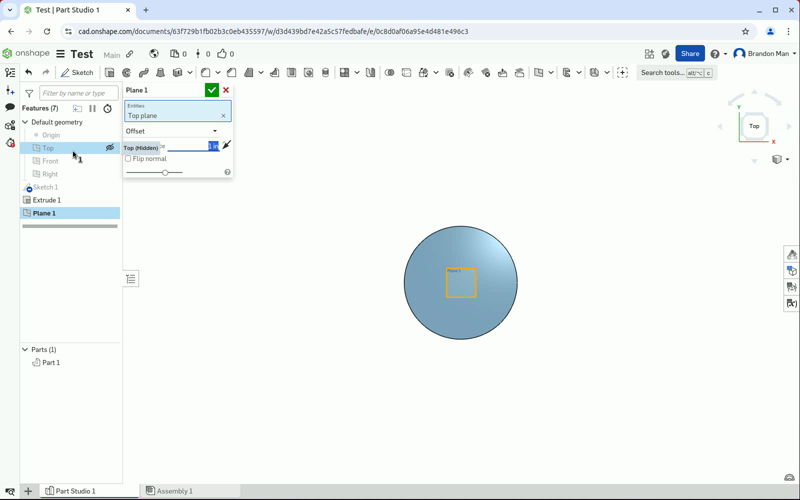
text(0.709)
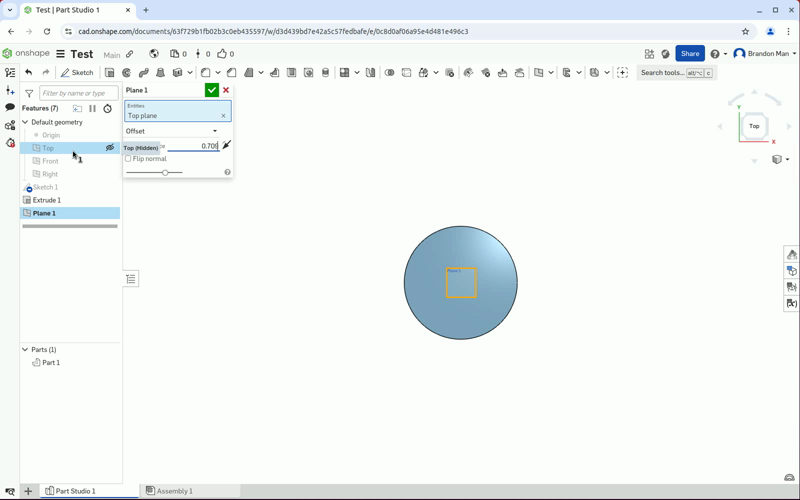
key(enter, 2)
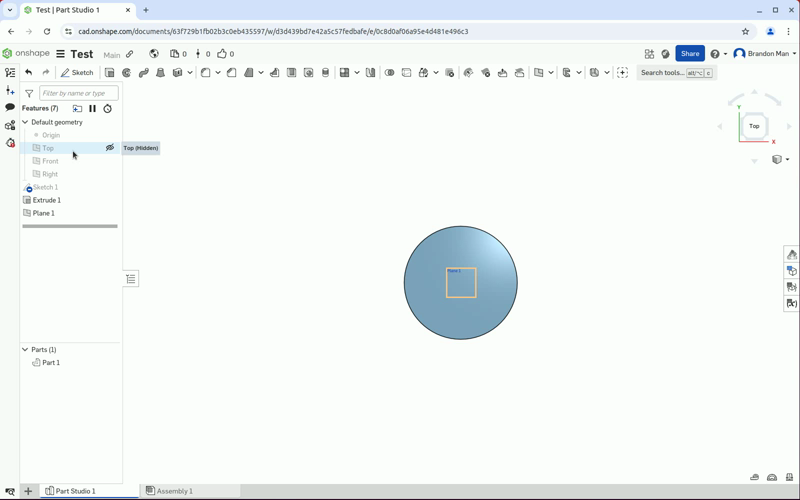
key(shift+s)
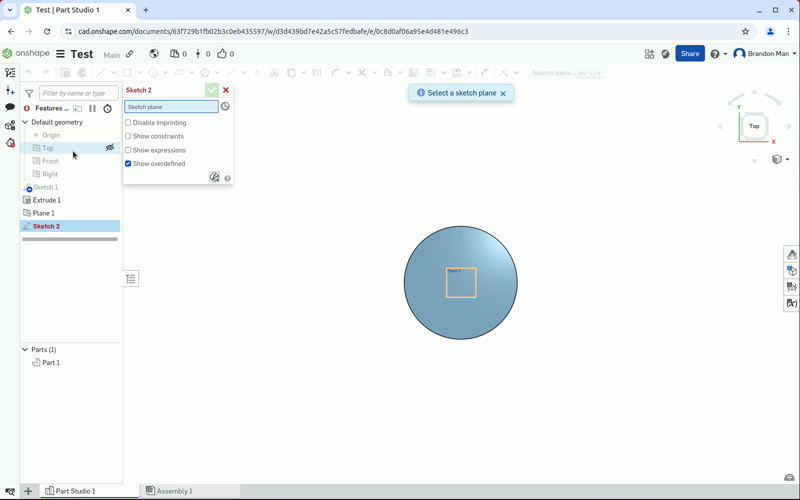
mouse_move(73, 215)
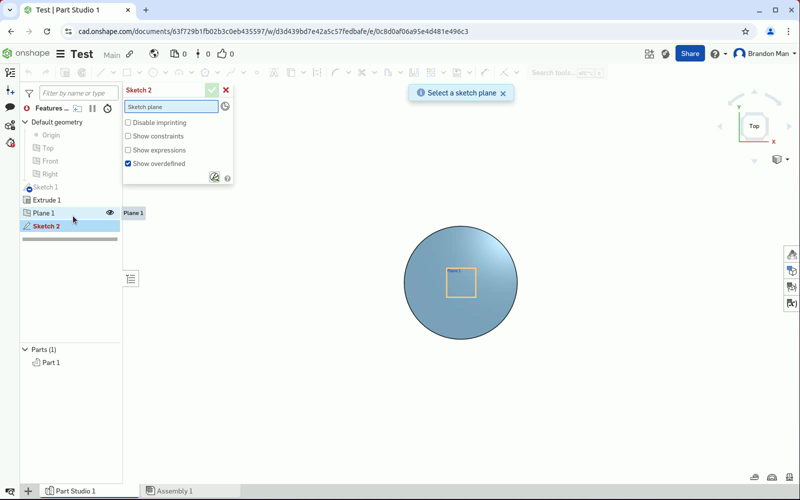
click(73, 215)
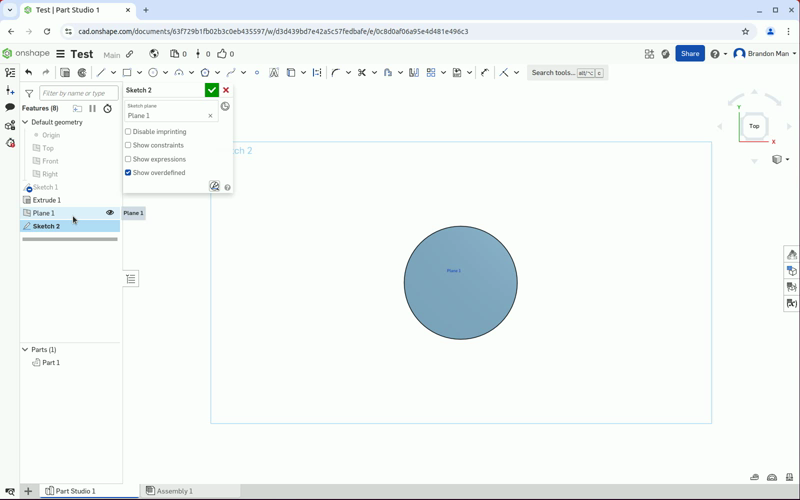
mouse_move(73, 352)
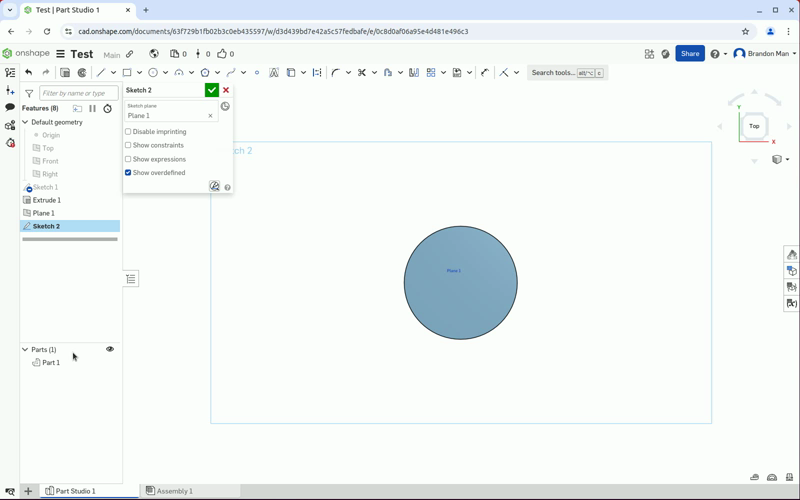
key(y)
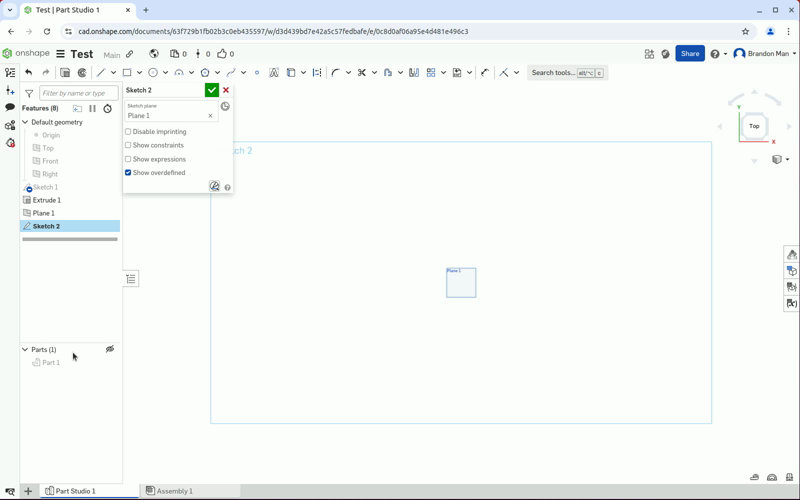
key(c)
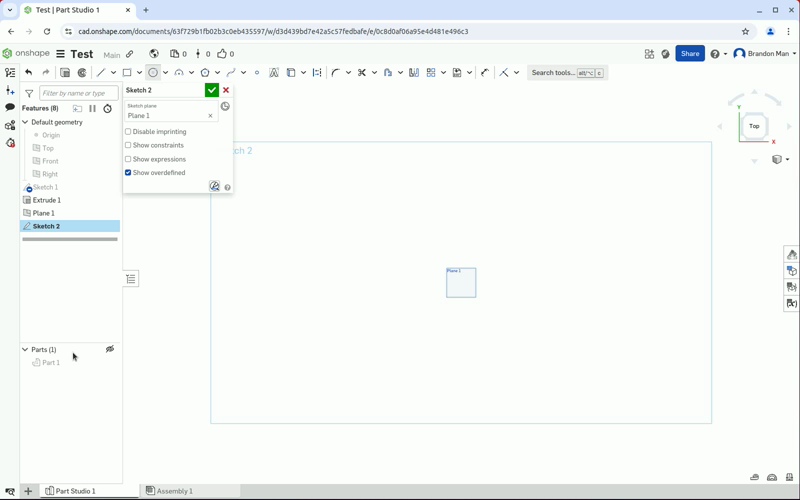
key_down(shift)
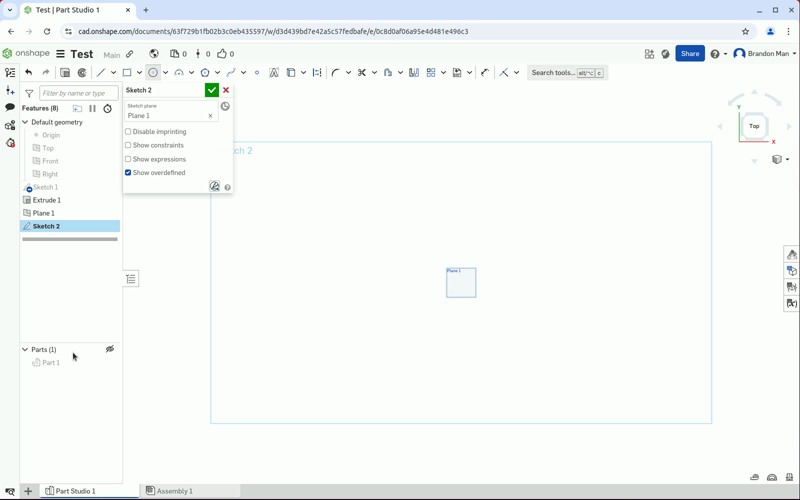
mouse_move(460, 282)
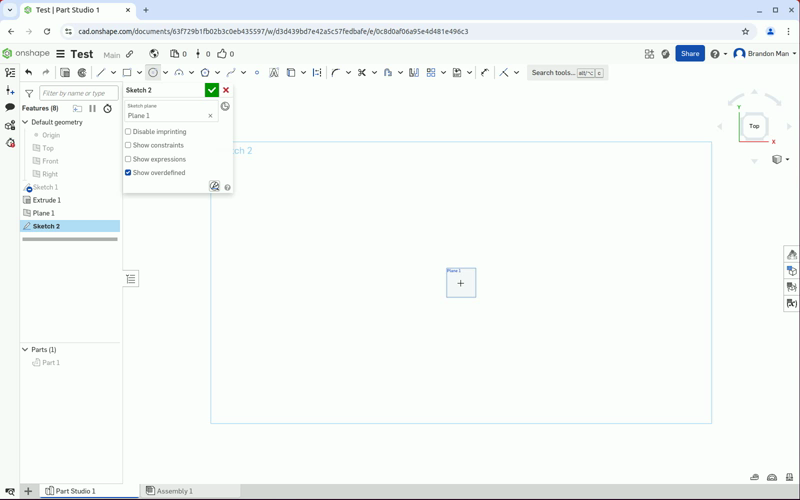
click(460, 282)
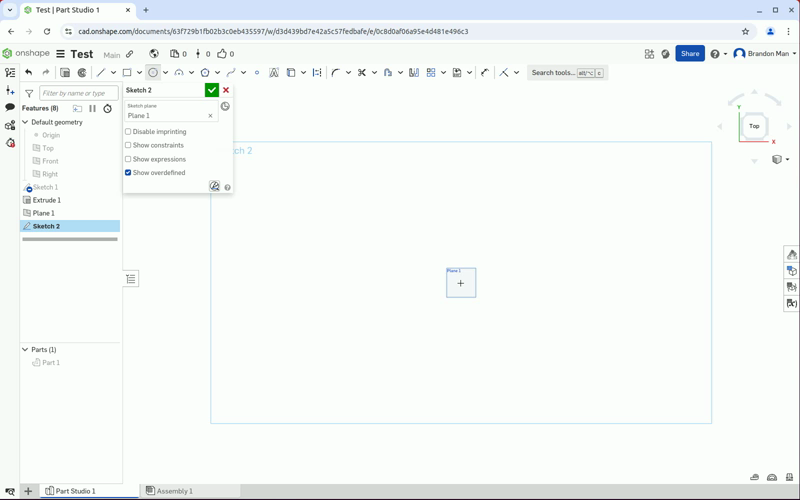
key_up(shift)
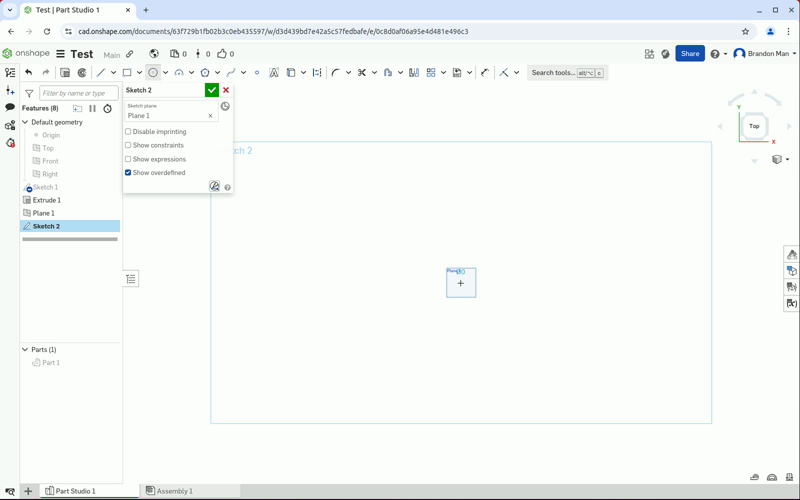
mouse_move(517, 282)
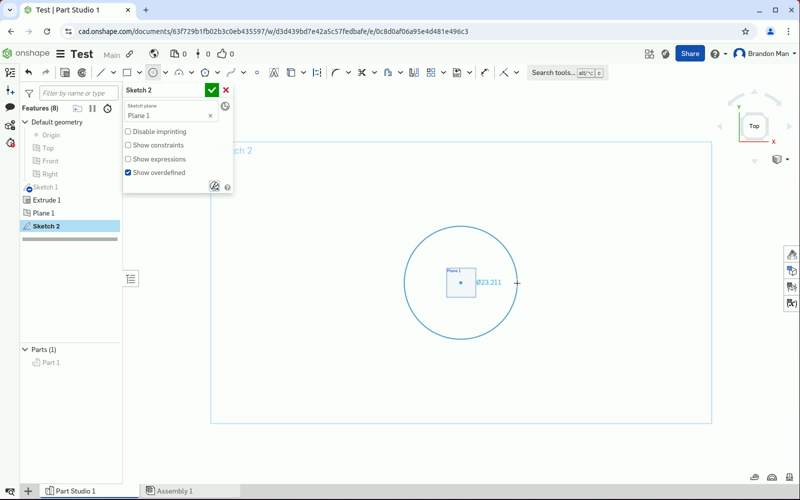
click(517, 282)
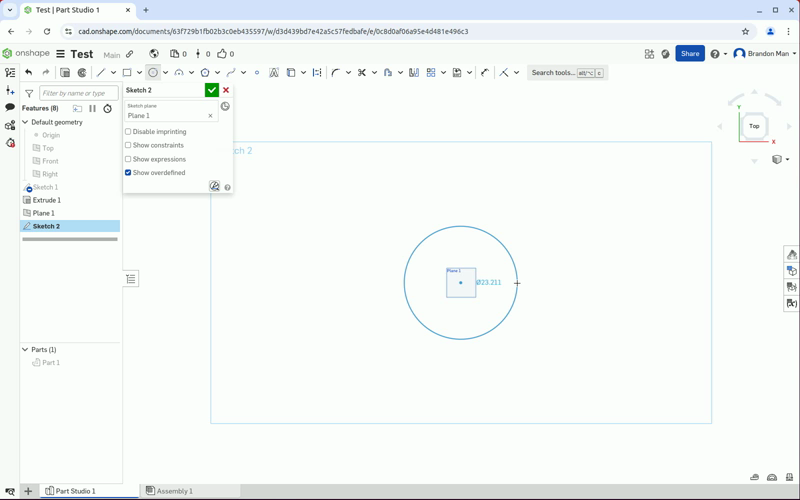
key(esc)
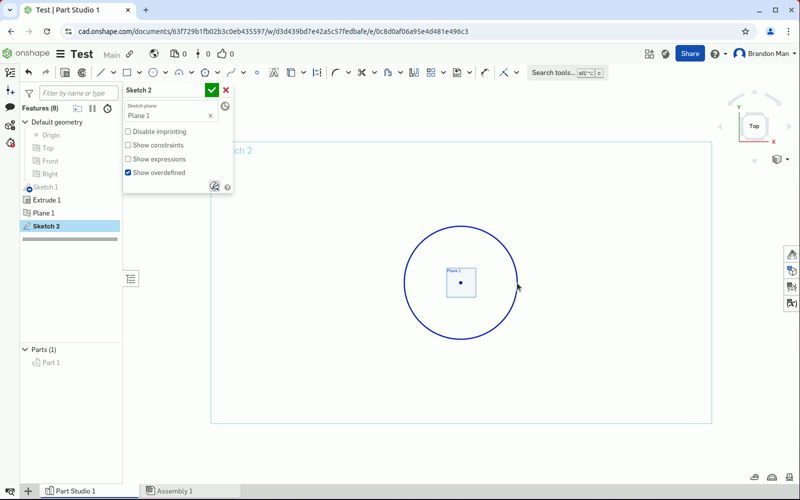
key(c)
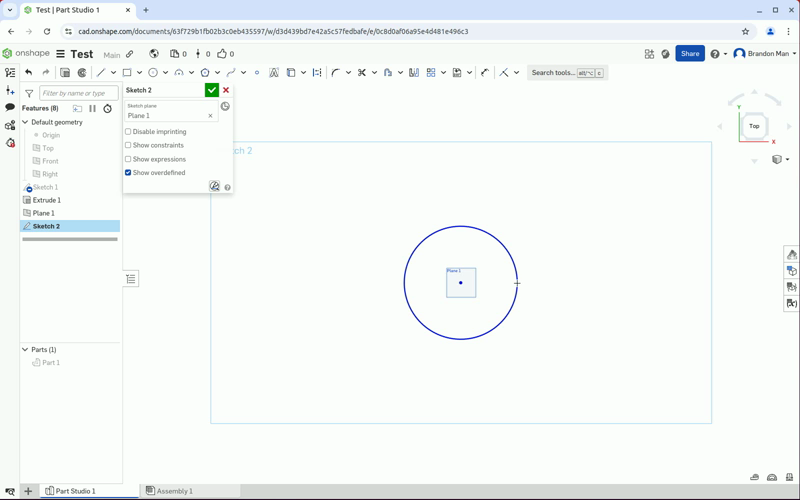
key_down(shift)
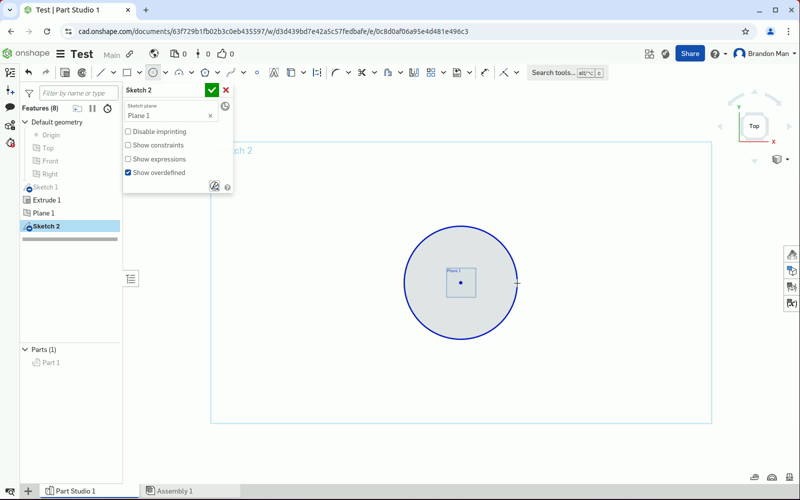
mouse_move(460, 282)
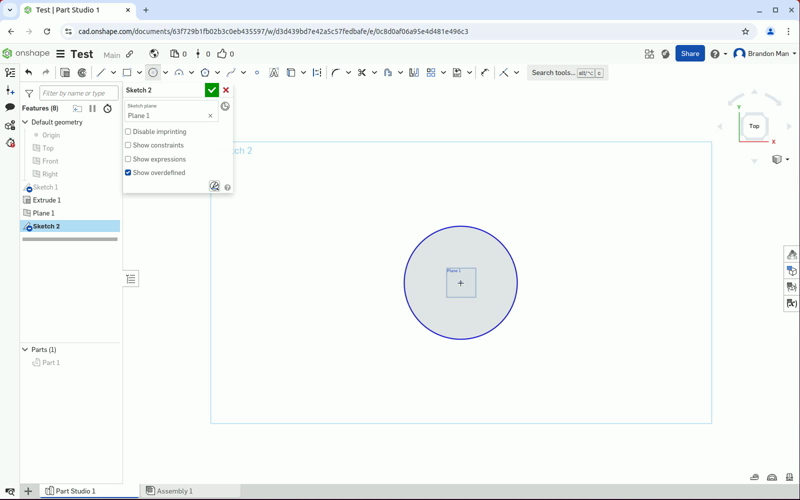
click(460, 282)
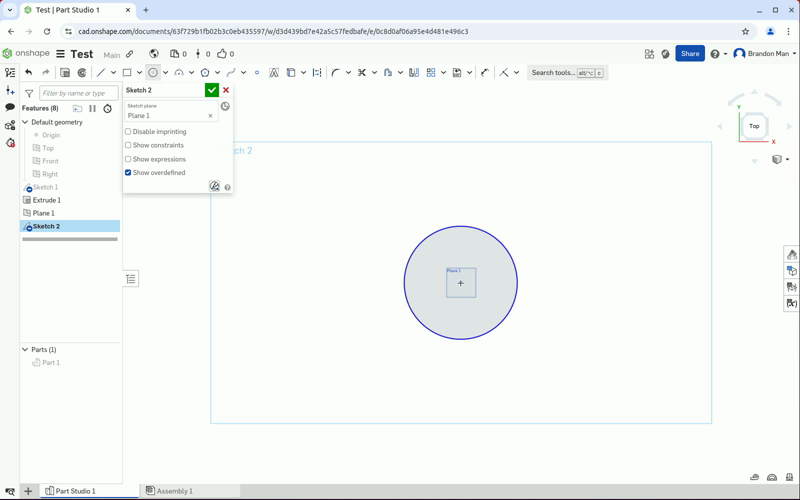
key_up(shift)
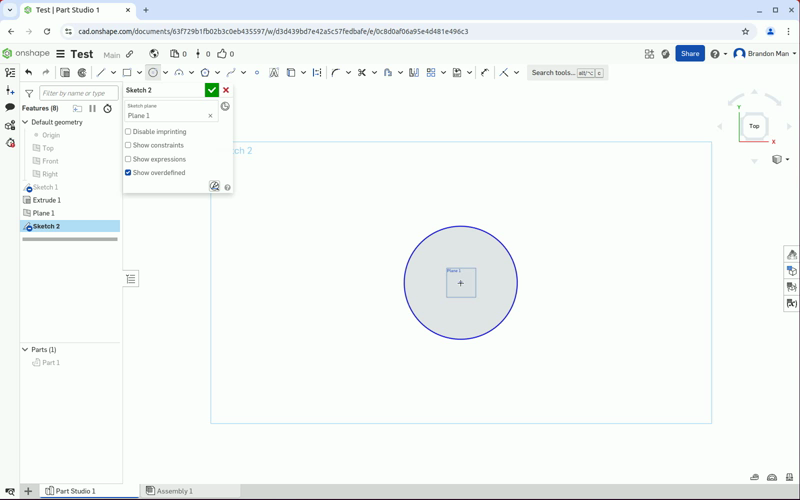
mouse_move(512, 282)
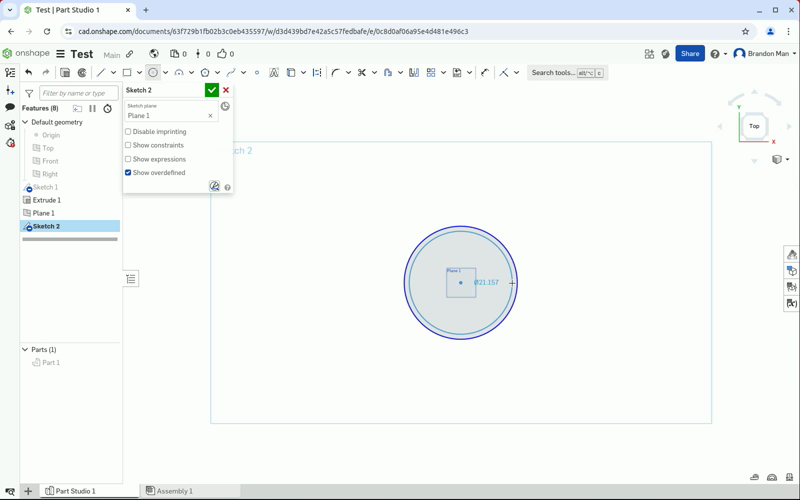
click(512, 282)
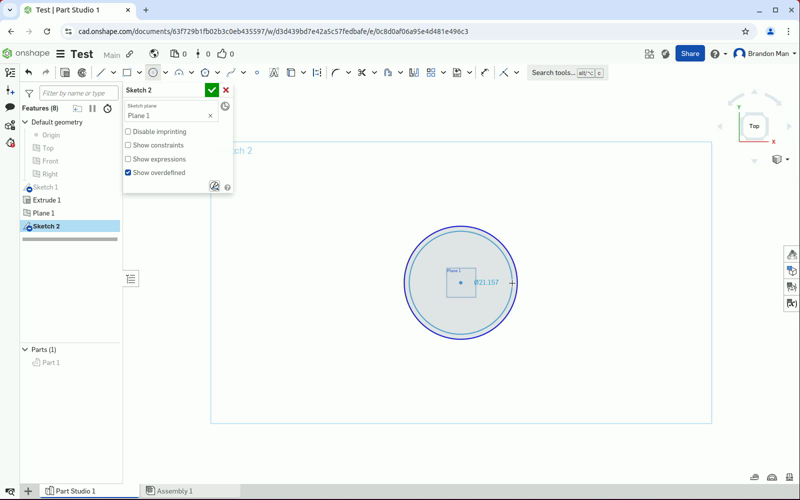
key(esc)
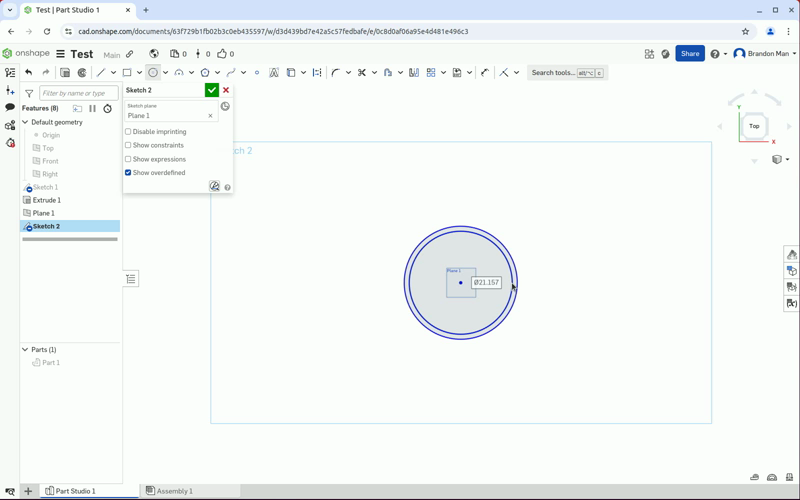
mouse_move(435, 234)
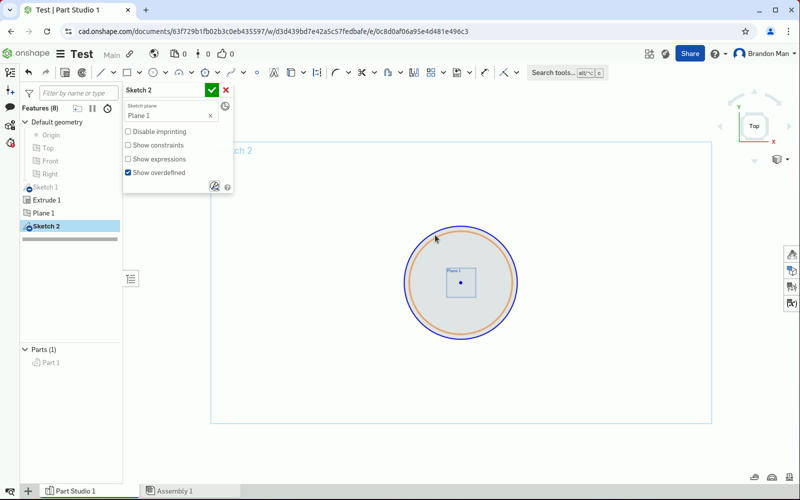
scroll(6)
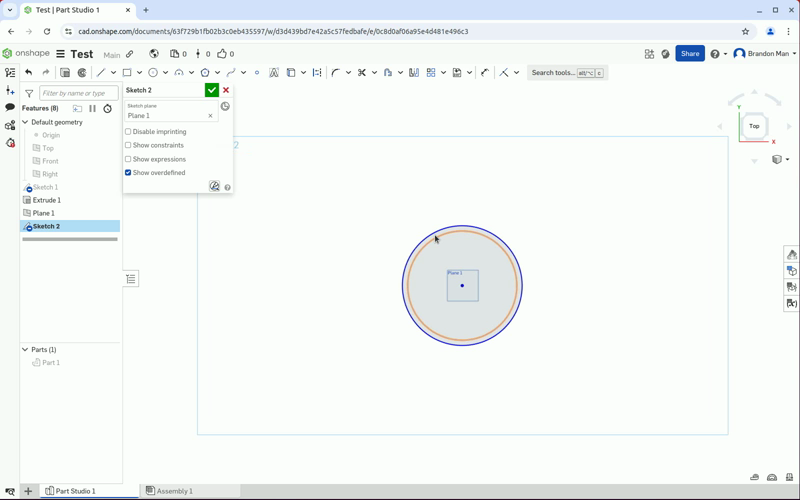
scroll(6)
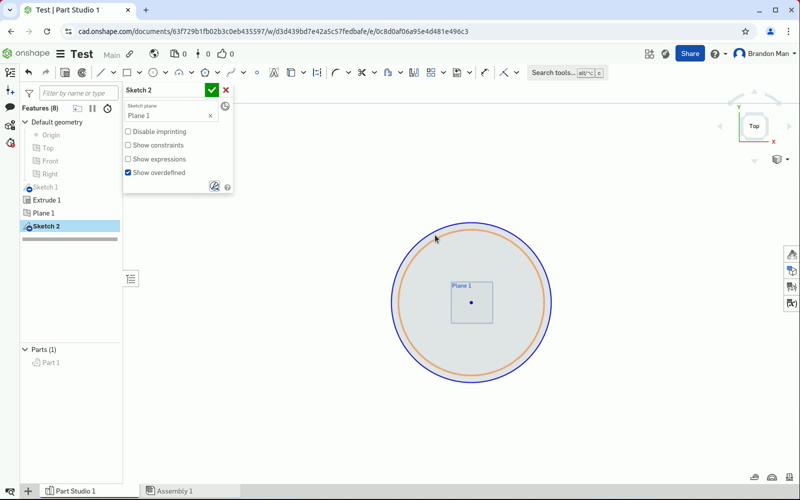
scroll(6)
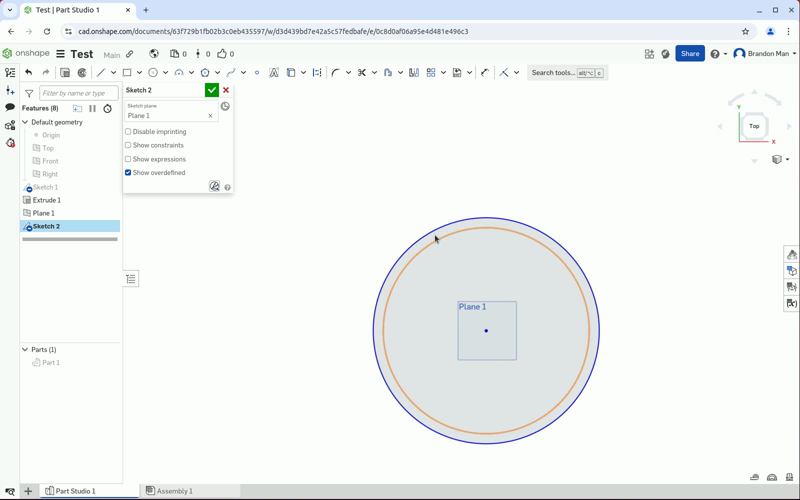
scroll(6)
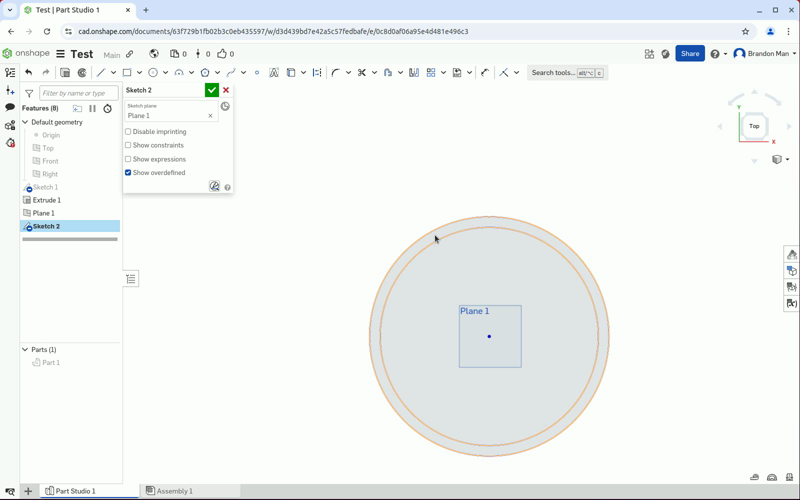
scroll(6)
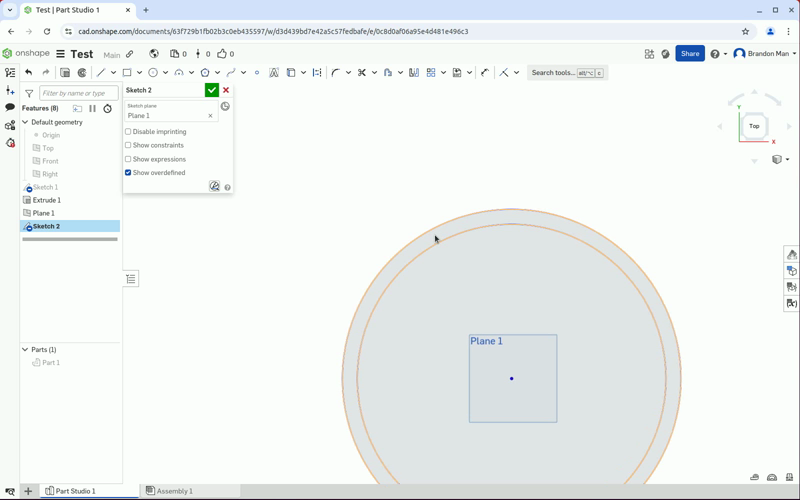
scroll(6)
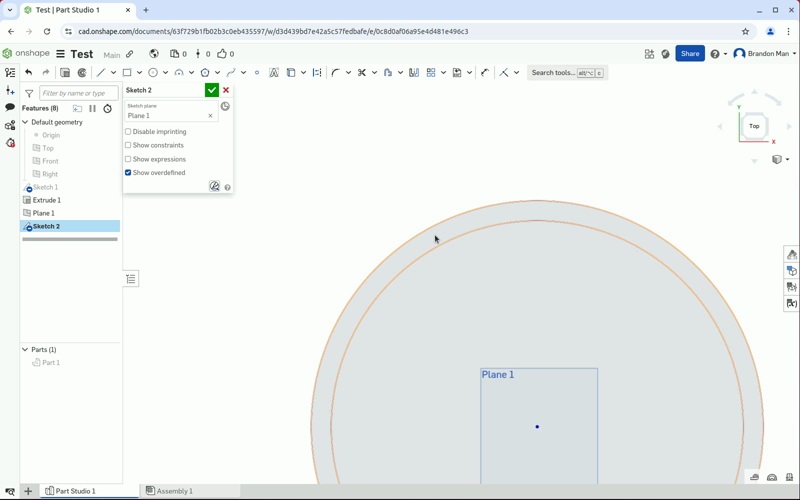
scroll(6)
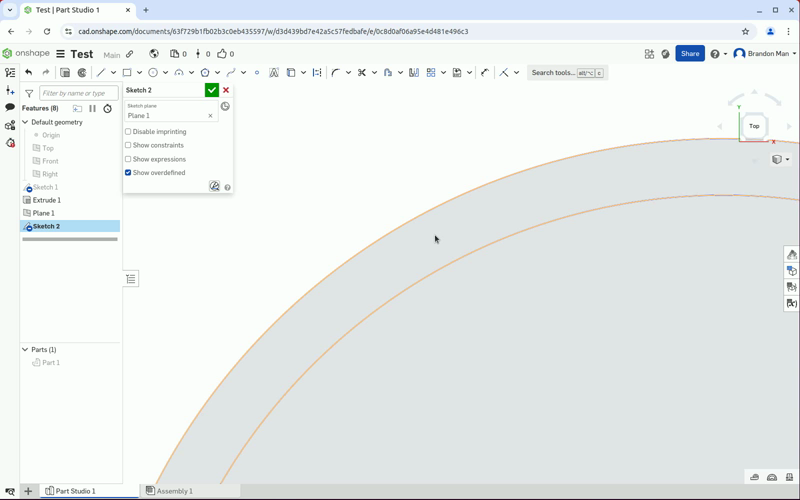
click(435, 234)
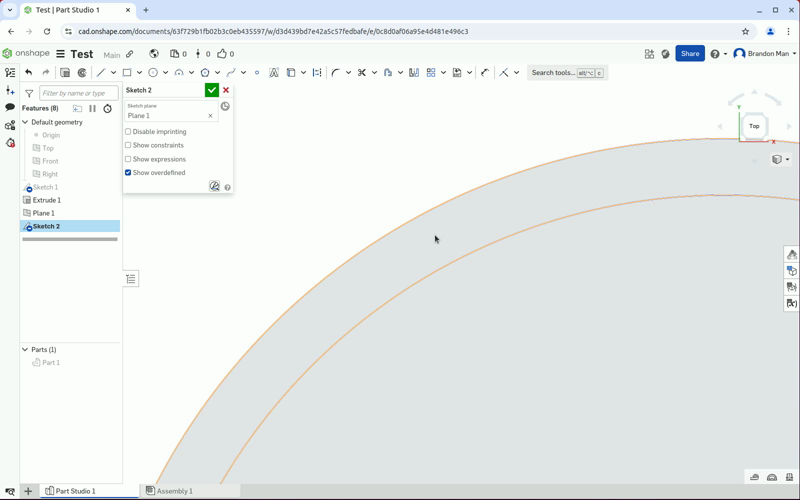
scroll(-6)
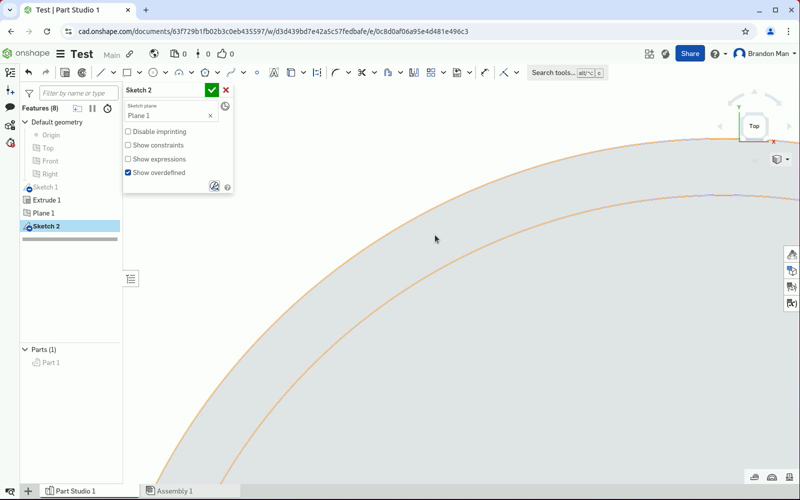
scroll(-6)
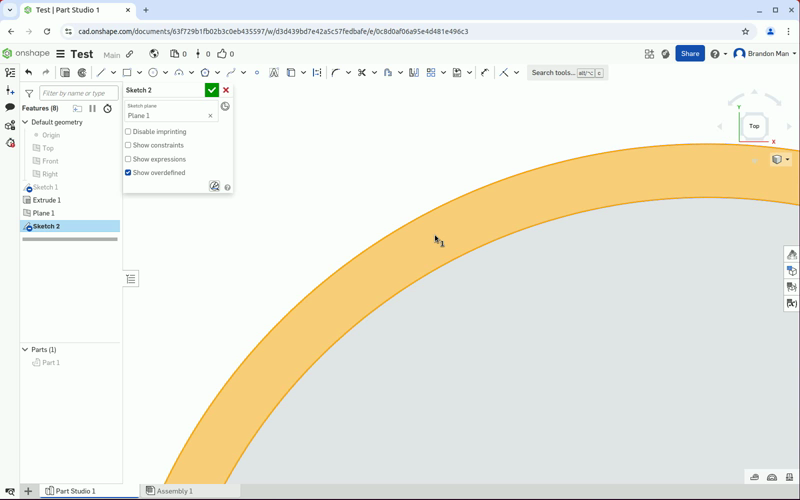
scroll(-6)
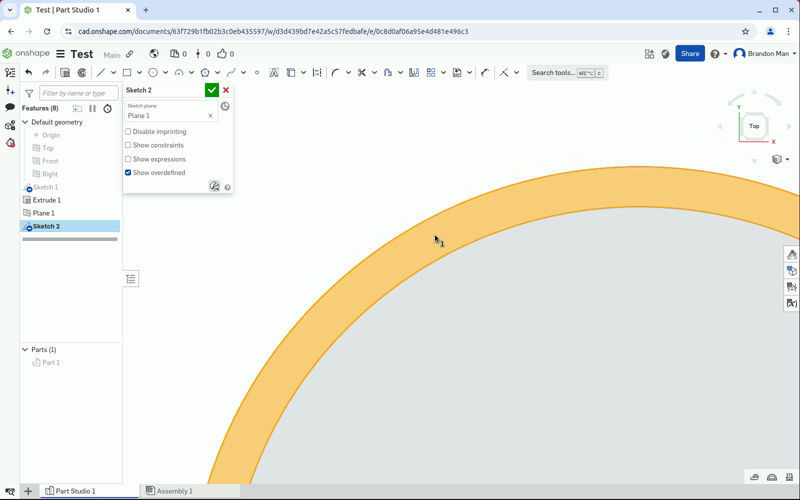
scroll(-6)
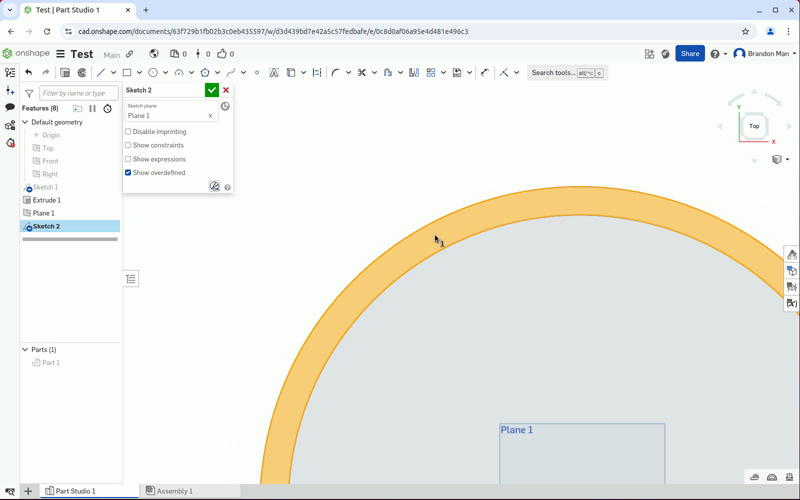
scroll(-6)
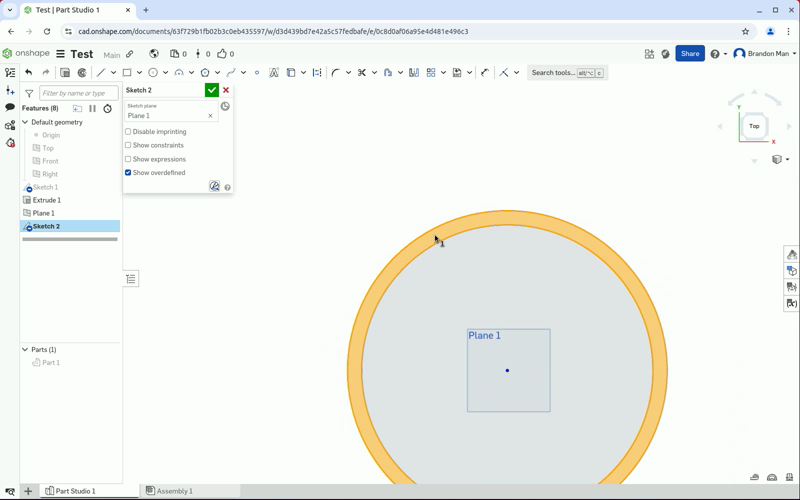
scroll(-6)
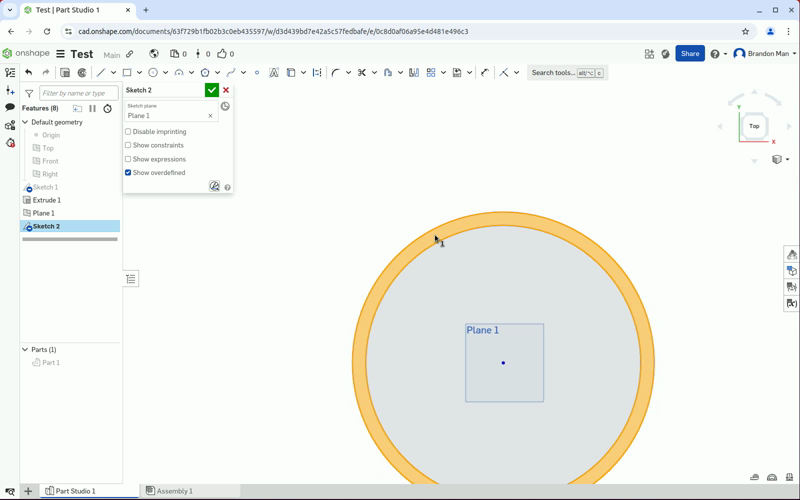
scroll(-6)
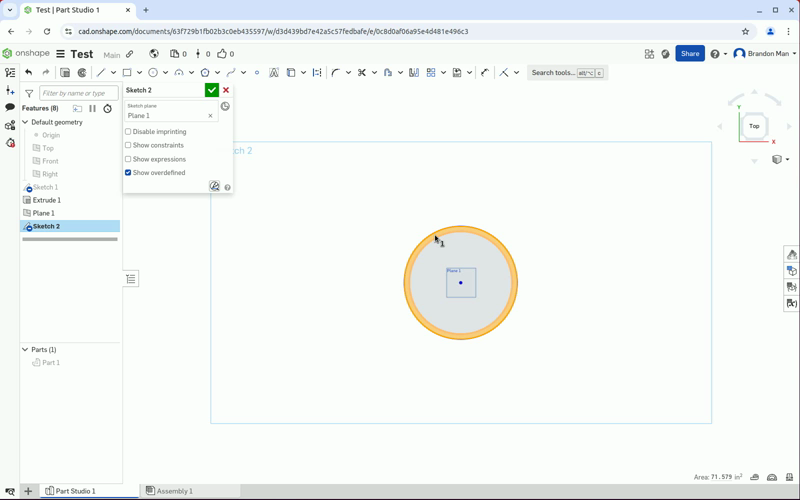
mouse_move(73, 352)
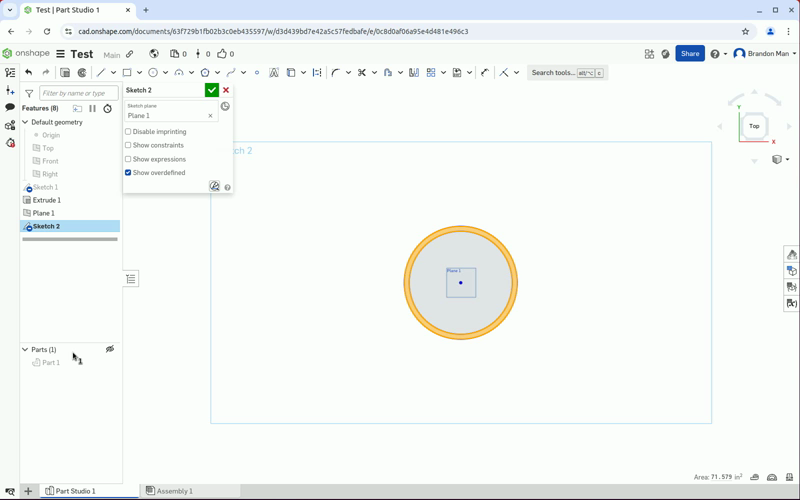
key(shift+y)
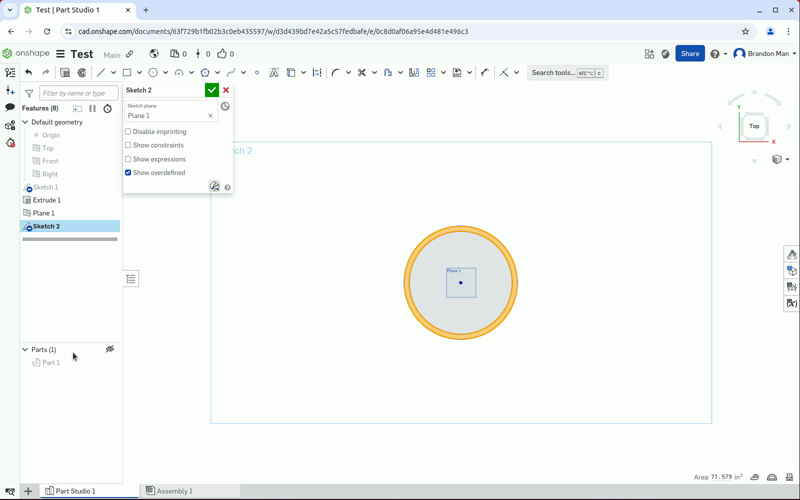
key(shift+e)
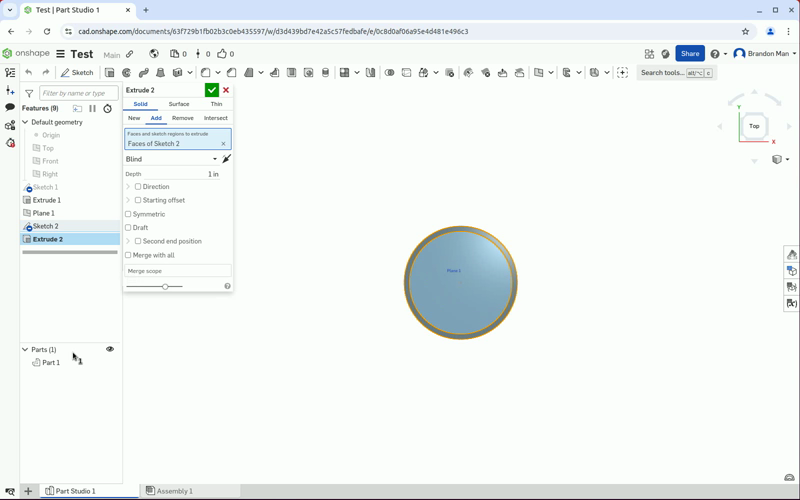
mouse_move(143, 106)
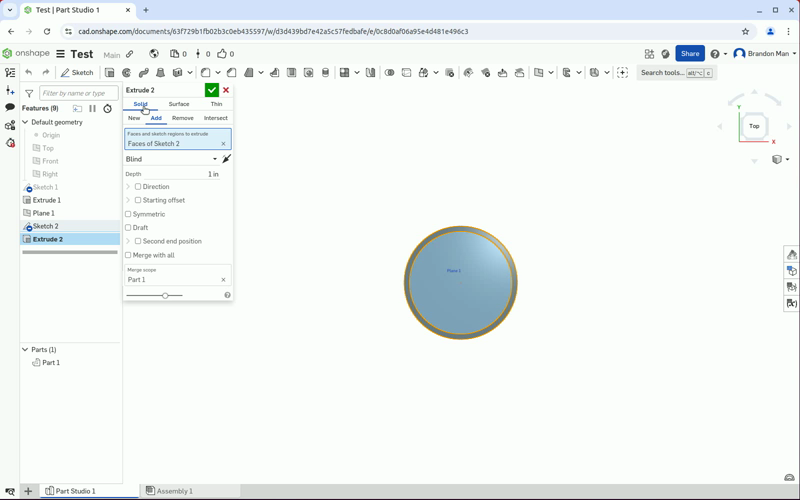
click(143, 106)
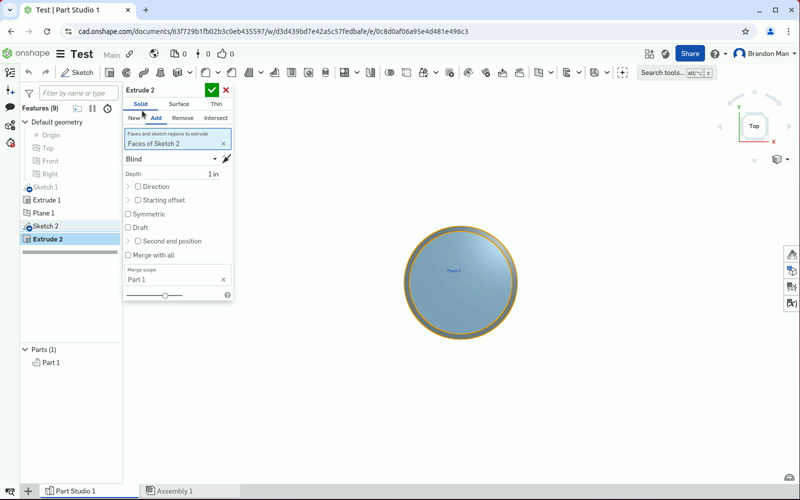
mouse_move(137, 120)
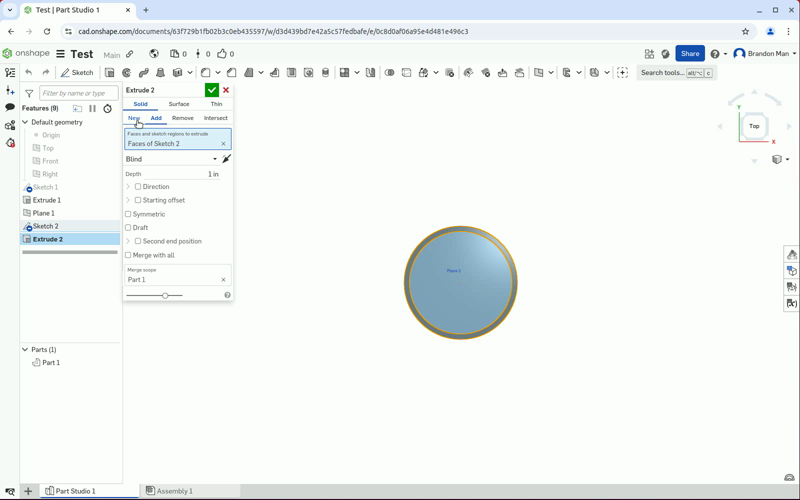
click(137, 120)
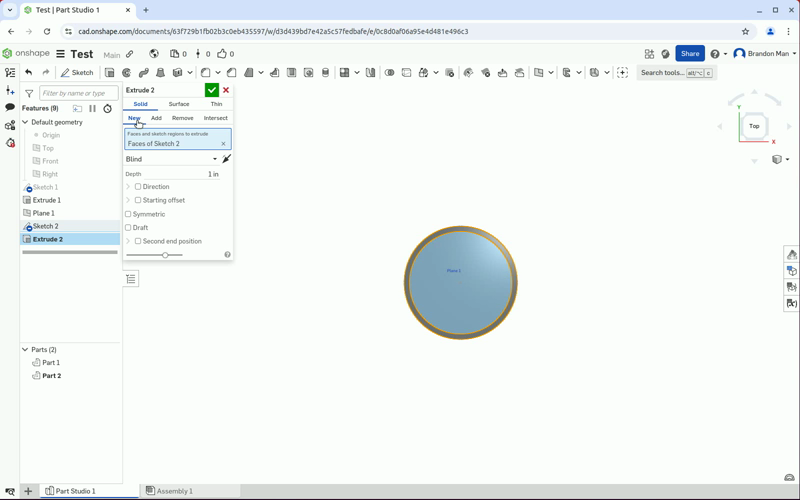
key(tab, 4)
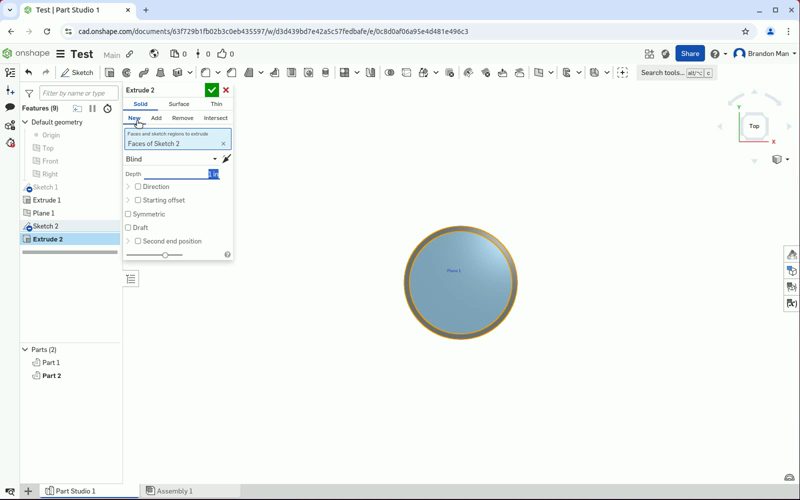
text(22.386)
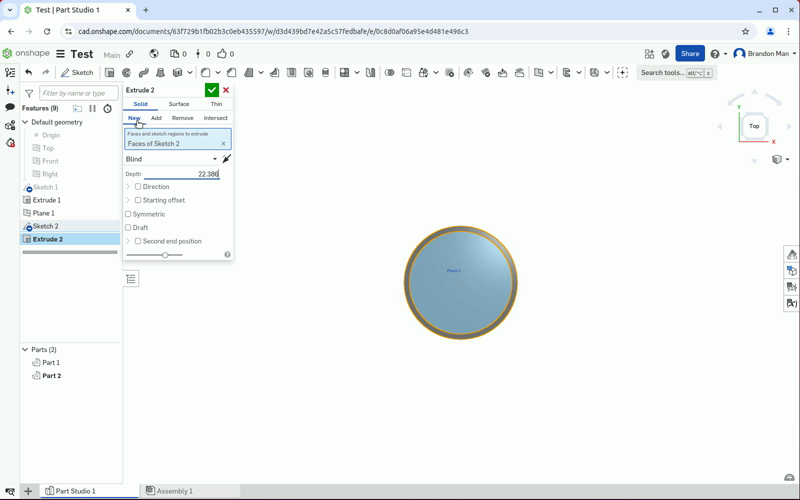
key(enter)
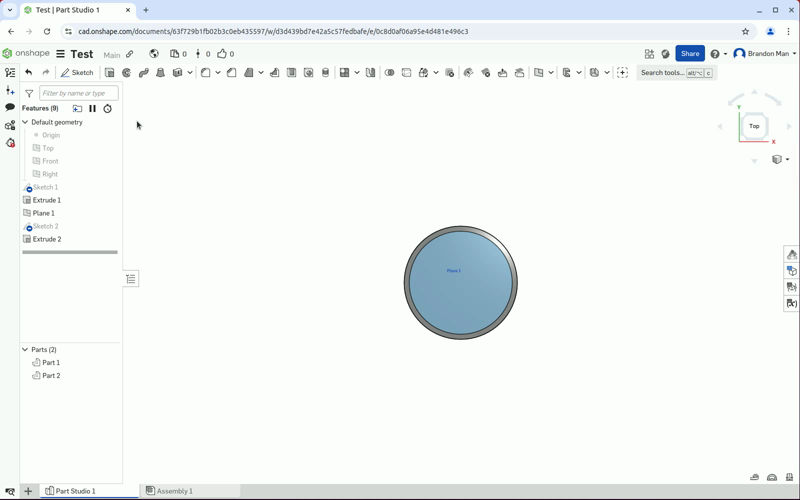
key(shift+h)
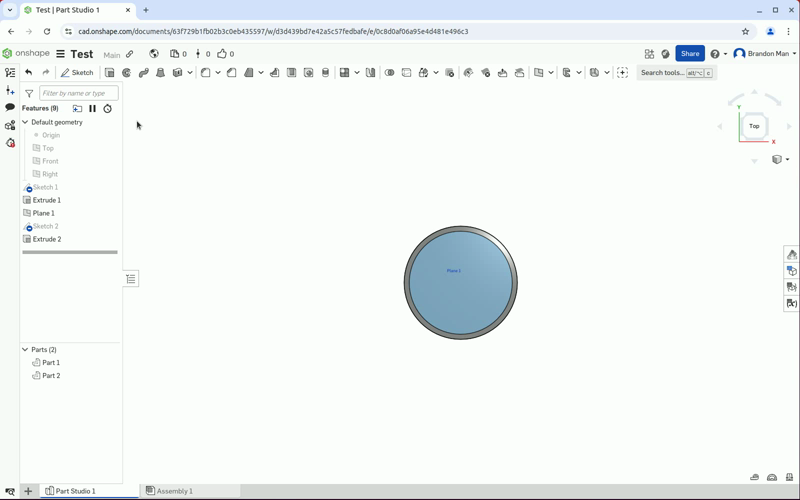
key(shift+h)
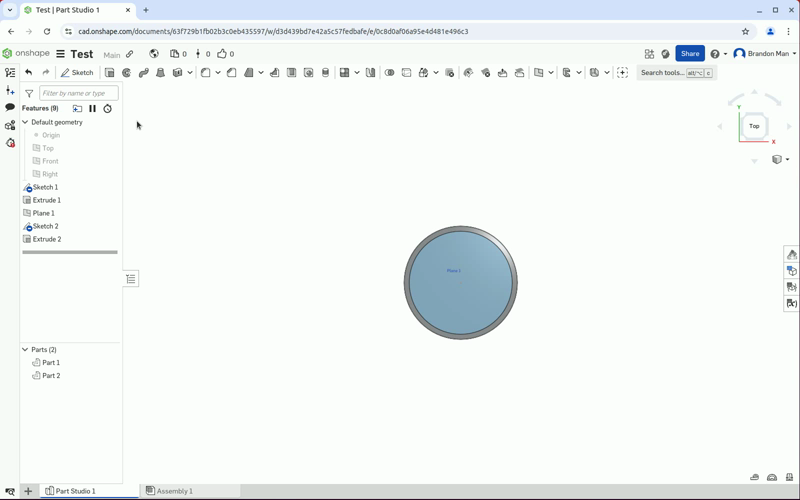
key(shift+7)
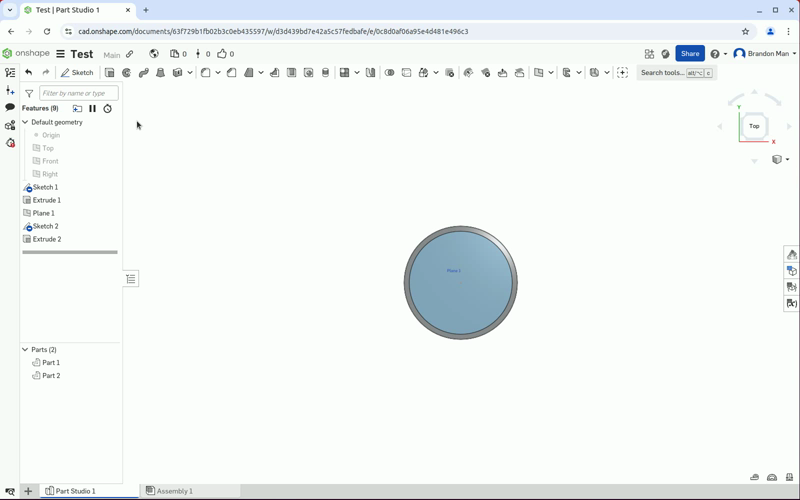
key(up, 3)
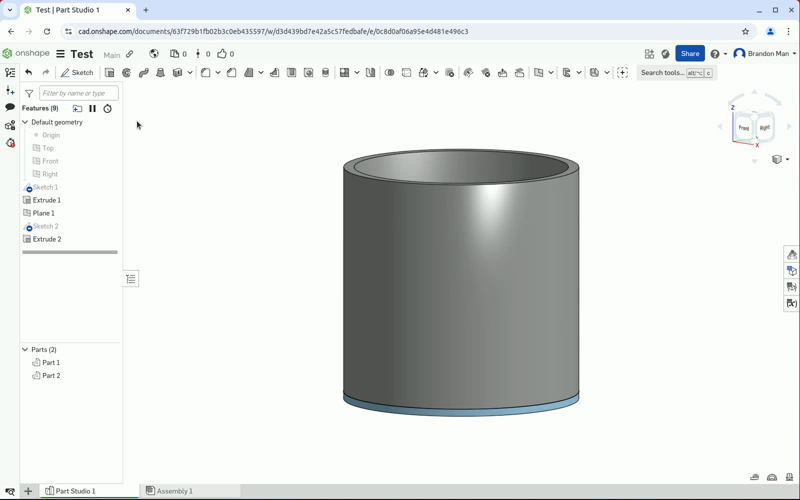
key(left, 3)
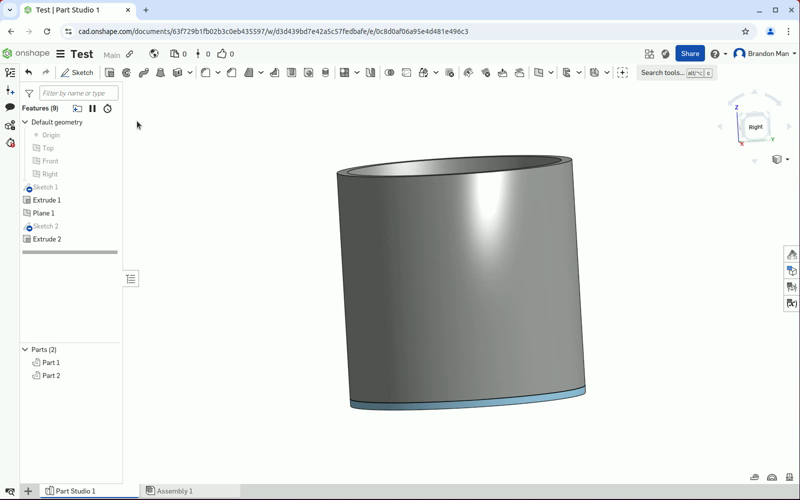
key(right, 3)
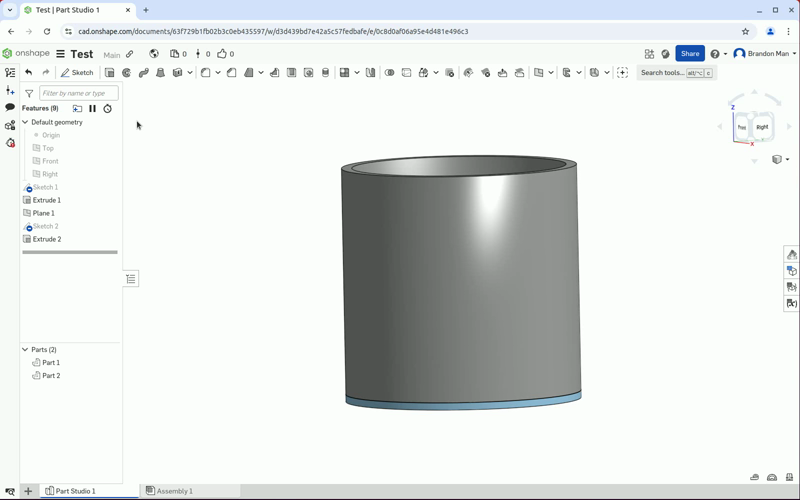
key(down, 3)
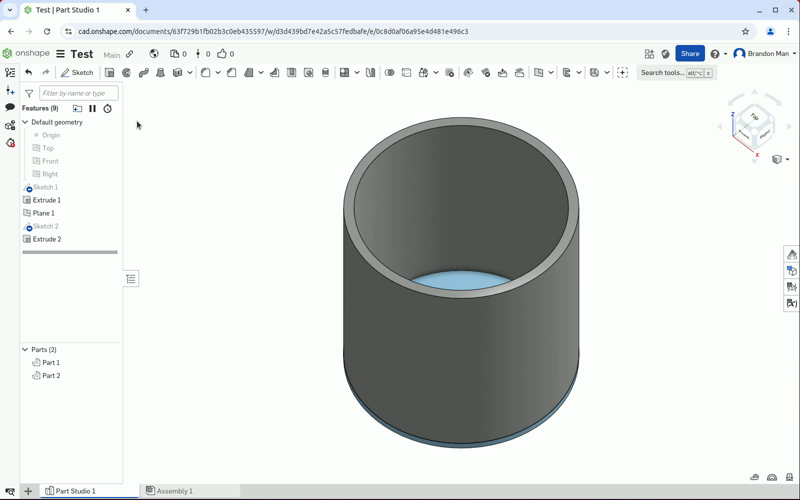
mouse_move(73, 189)
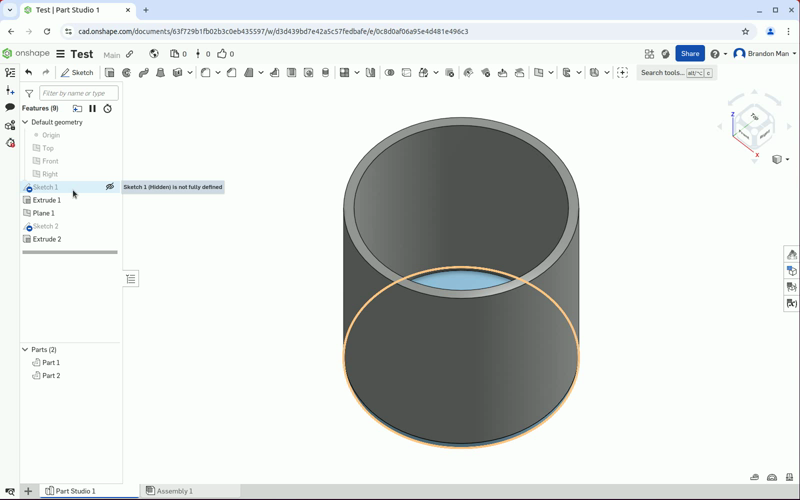
click(73, 189)